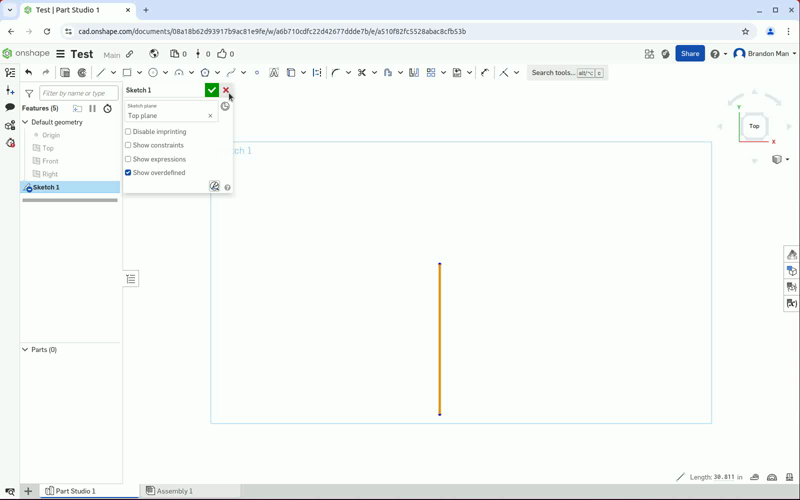
key(shift+h)
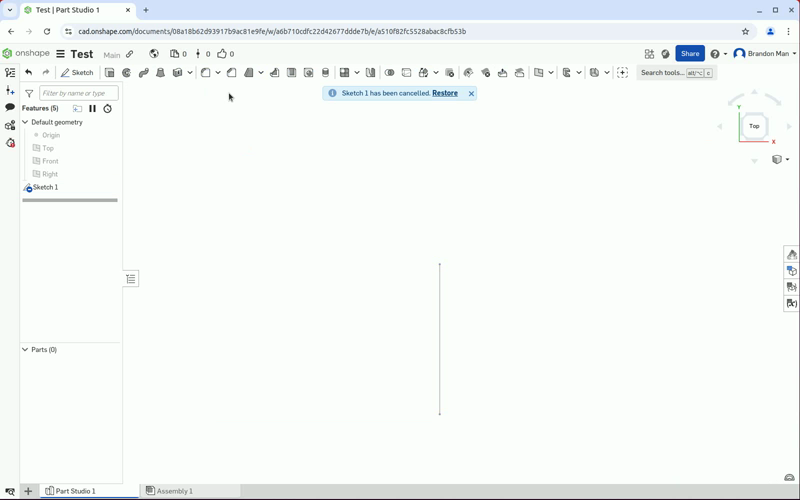
key(shift+s)
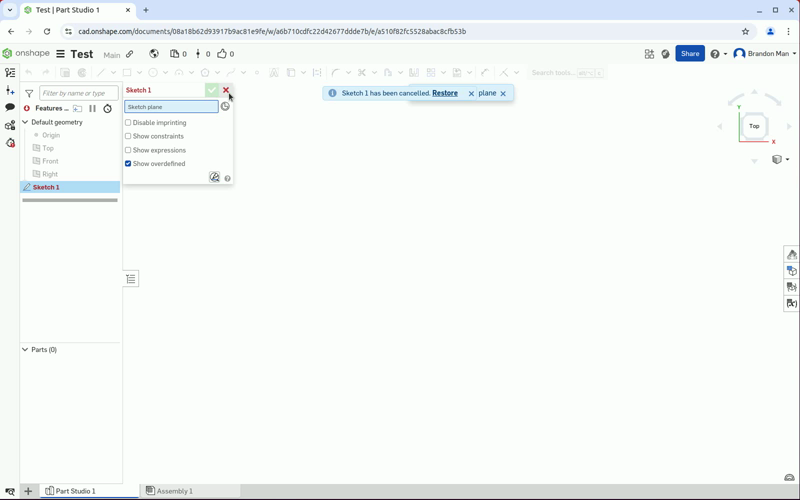
mouse_move(73, 150)
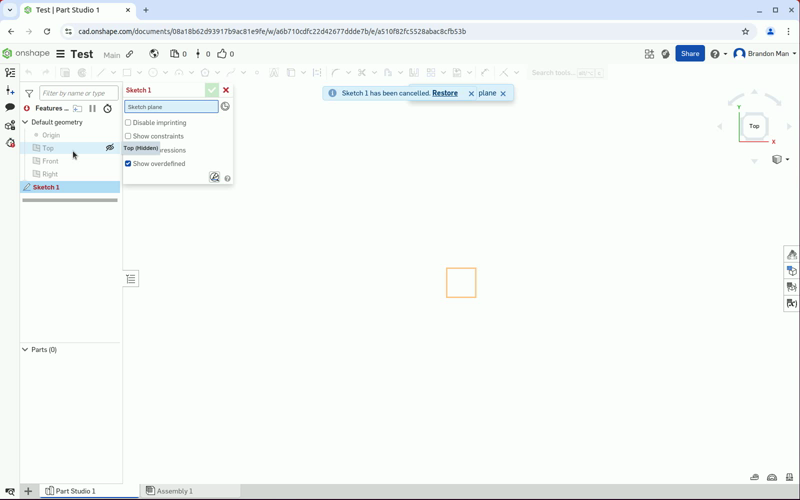
click(73, 150)
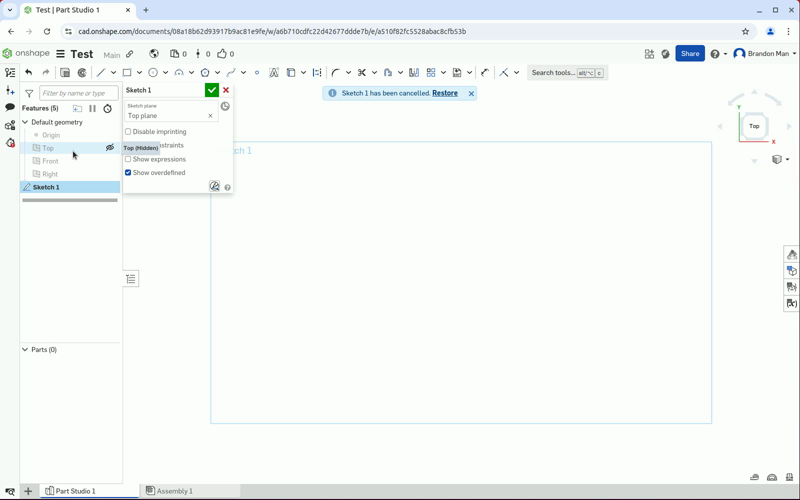
mouse_move(73, 352)
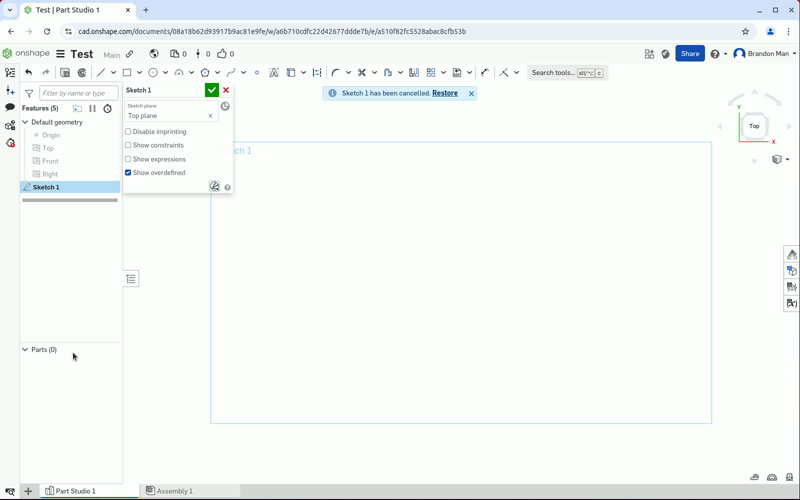
key(y)
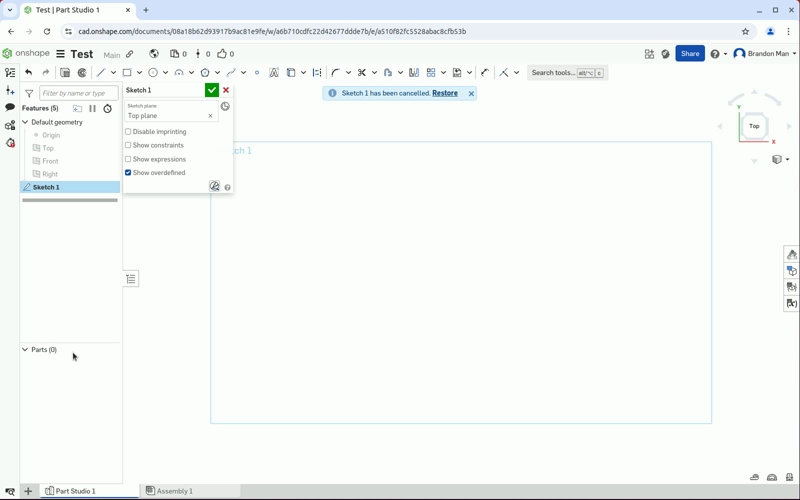
key(l)
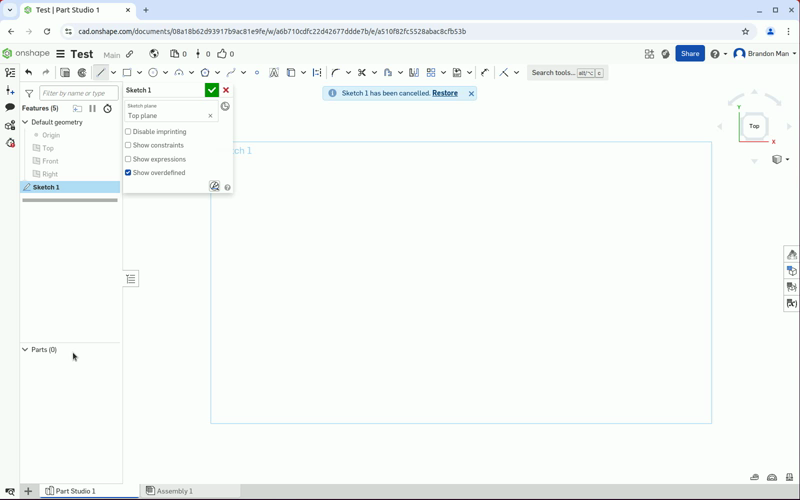
key_down(shift)
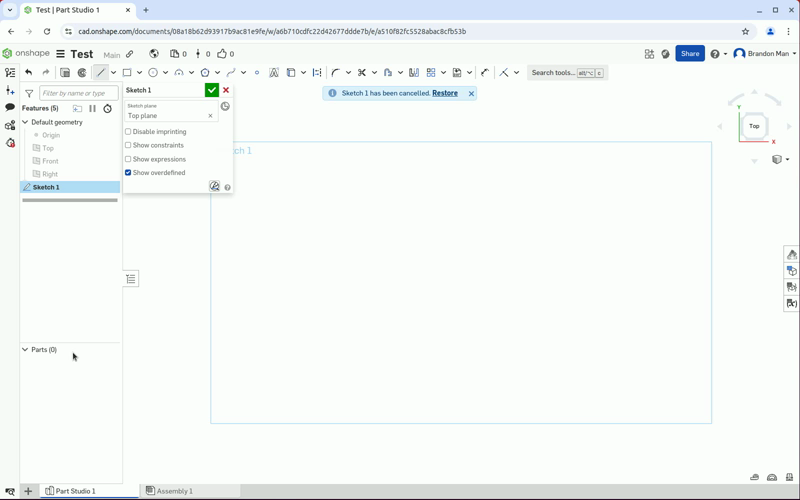
mouse_move(348, 284)
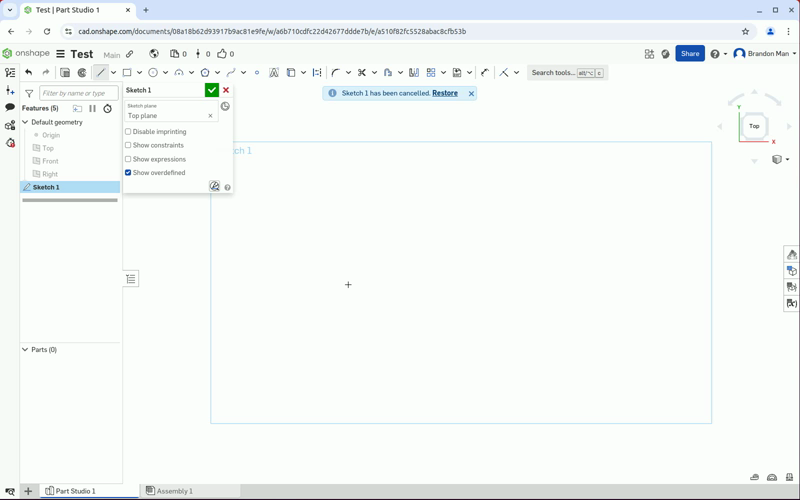
click(348, 284)
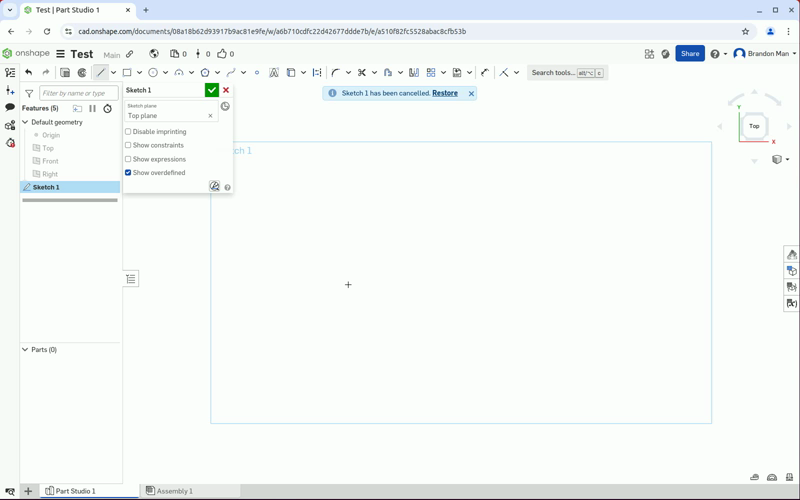
key_up(shift)
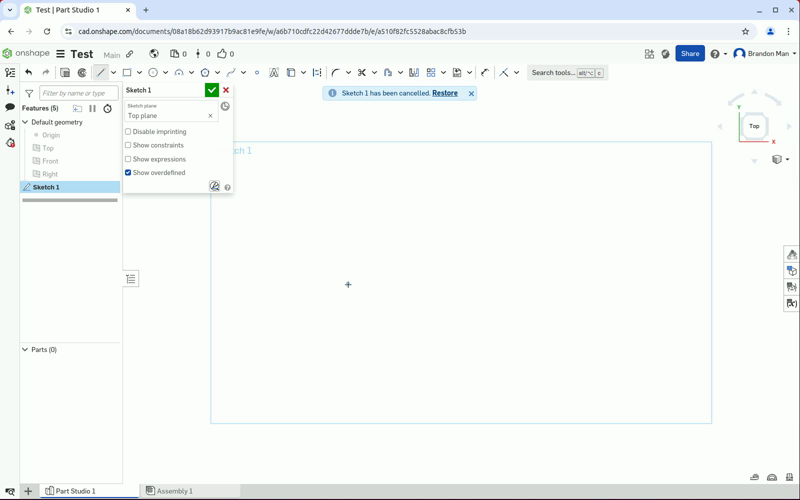
key_down(shift)
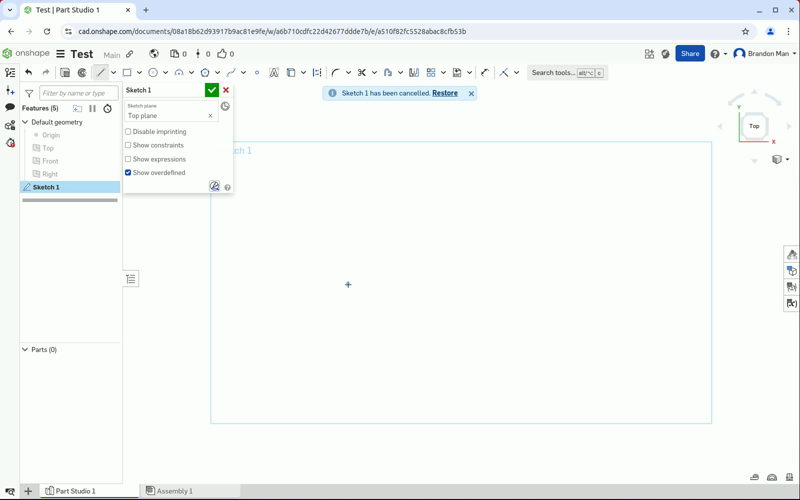
mouse_move(404, 380)
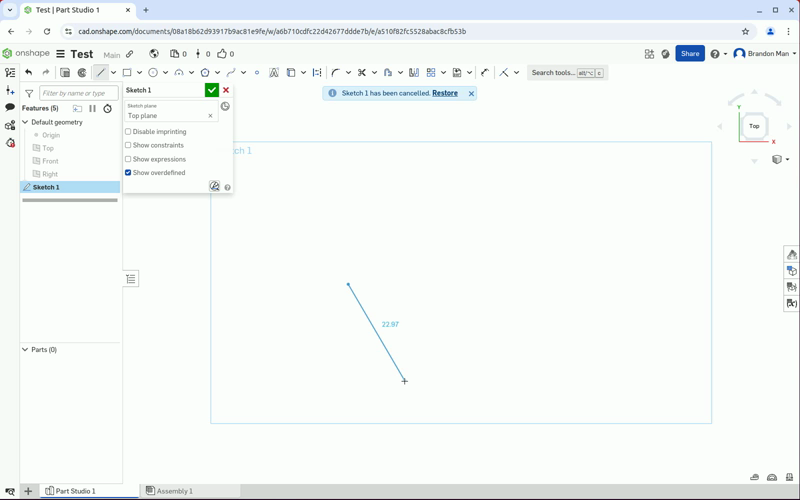
click(404, 380)
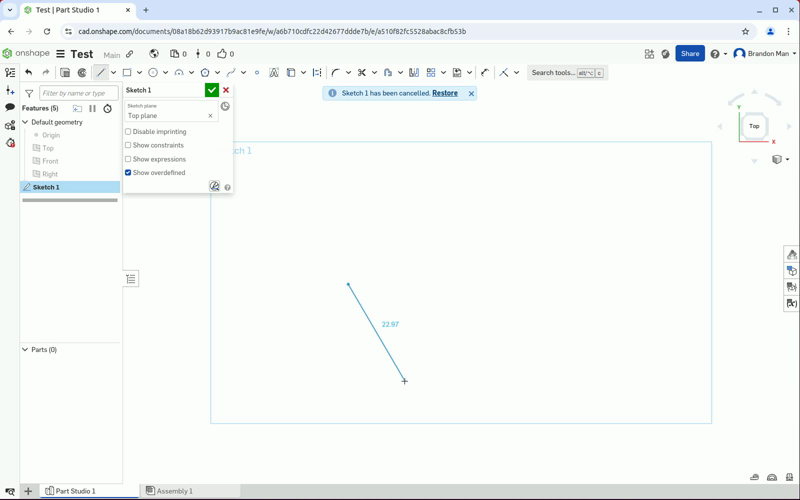
key_up(shift)
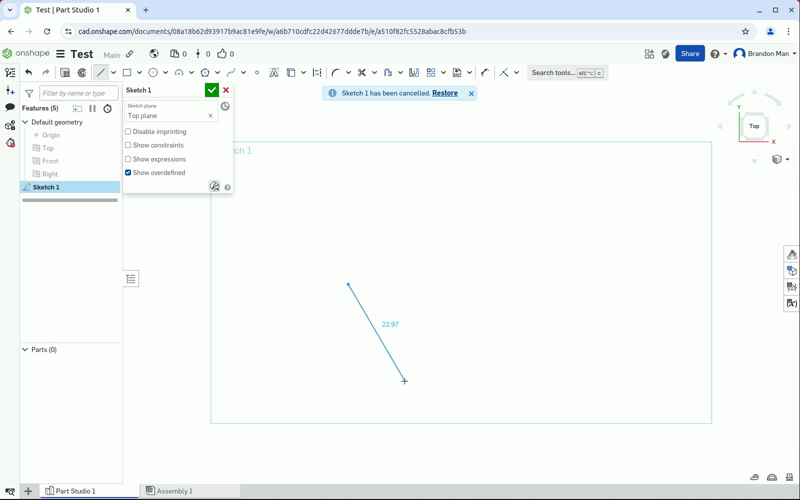
key_down(shift)
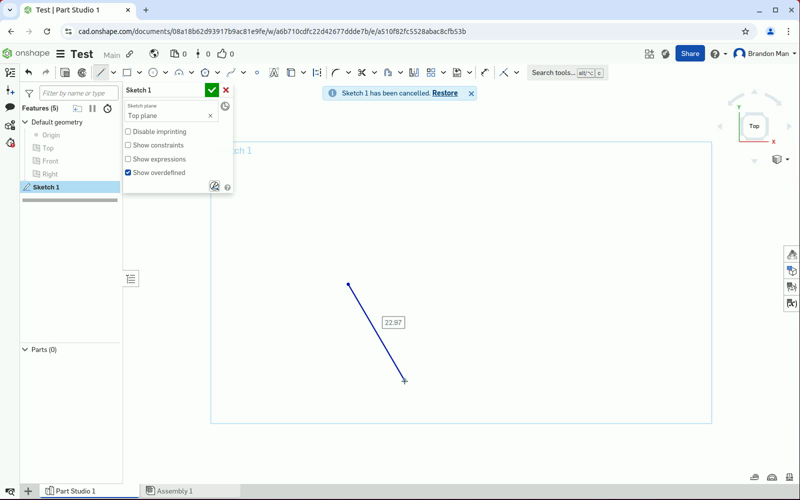
mouse_move(517, 378)
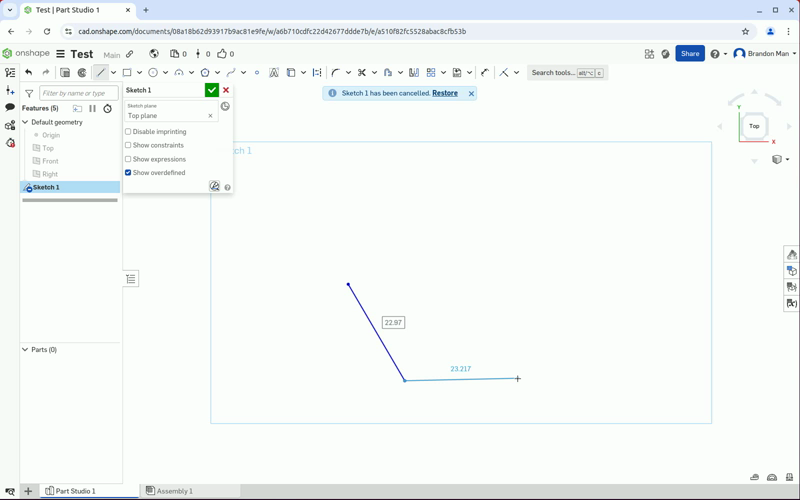
click(517, 378)
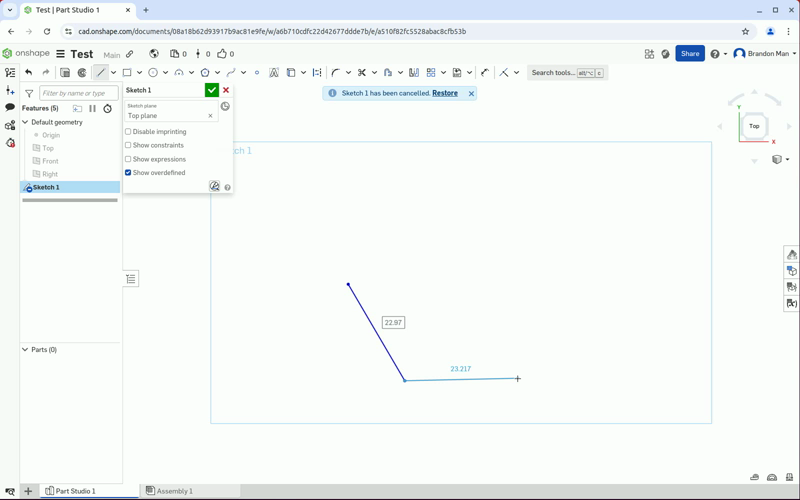
key_up(shift)
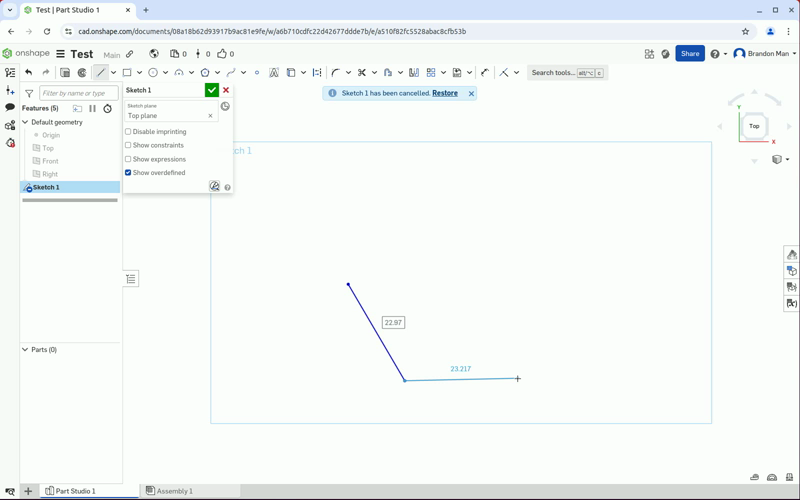
key_down(shift)
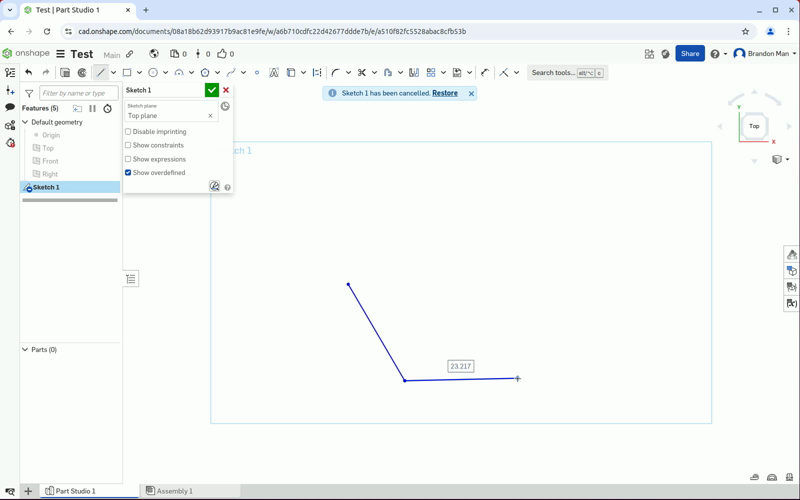
mouse_move(572, 281)
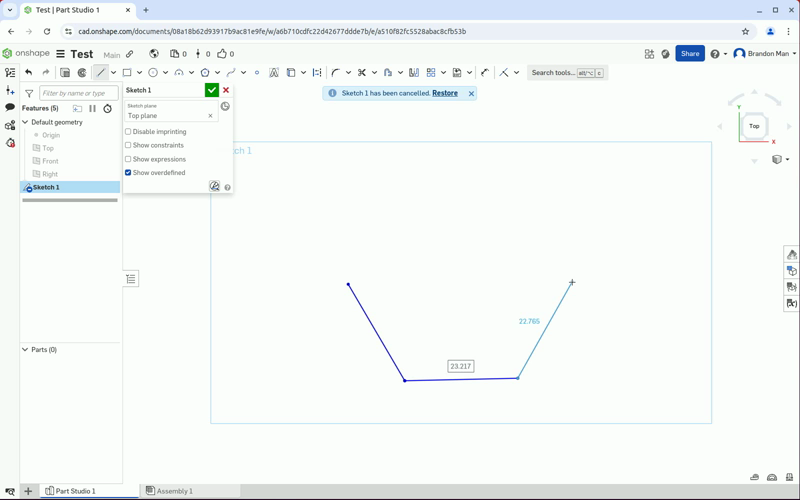
click(572, 281)
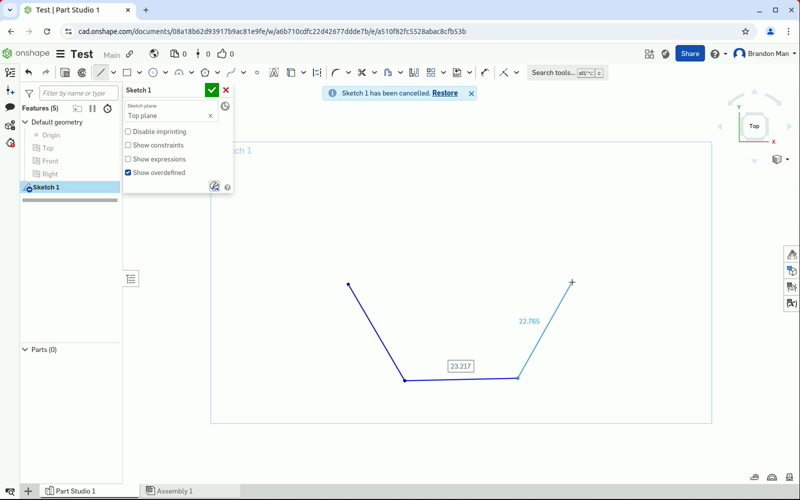
key_up(shift)
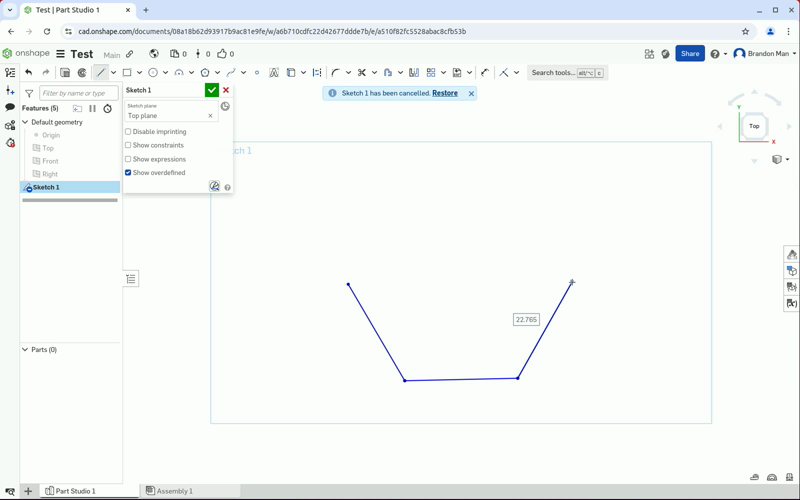
key_down(shift)
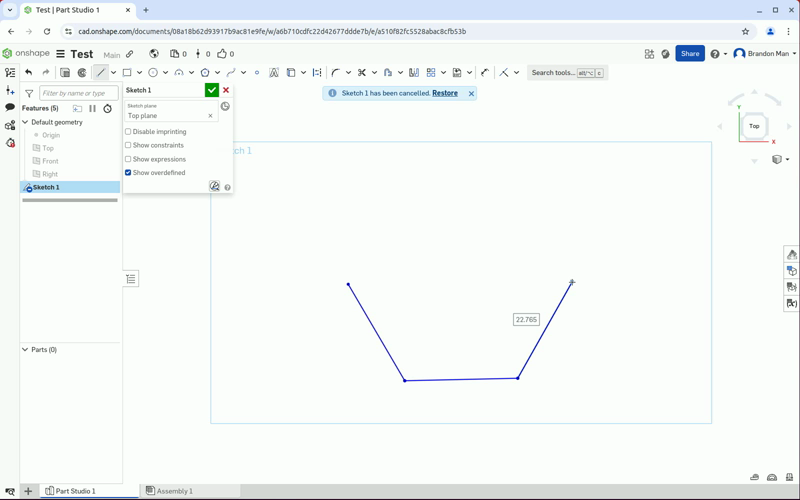
mouse_move(515, 185)
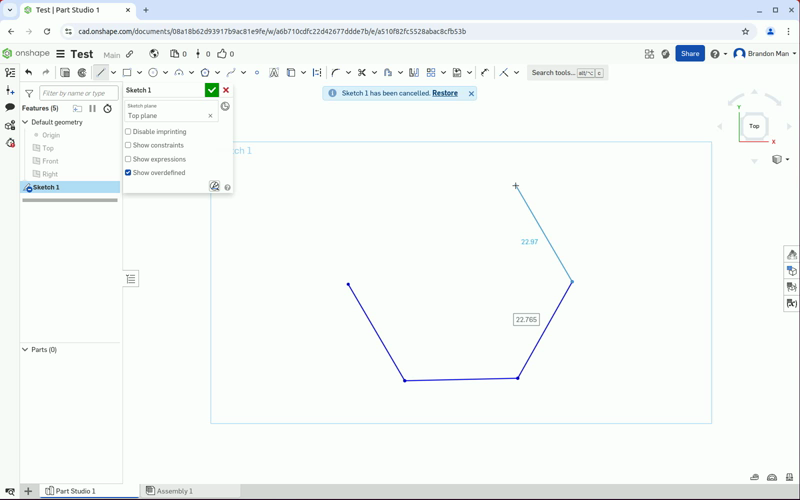
click(515, 185)
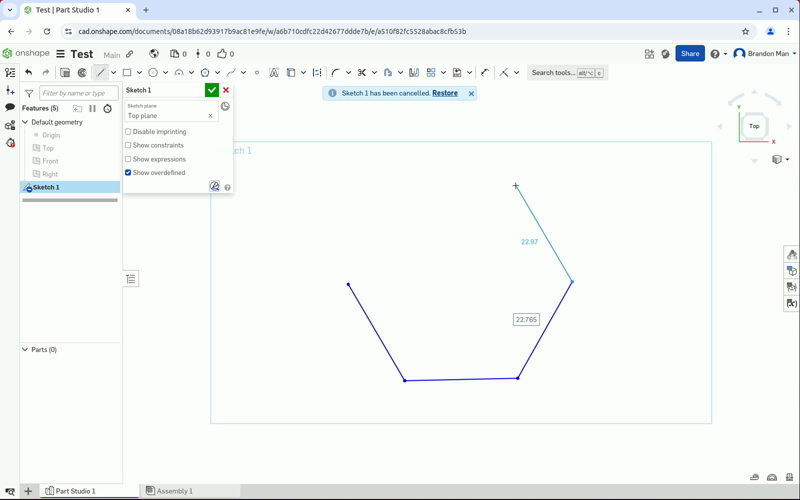
key_up(shift)
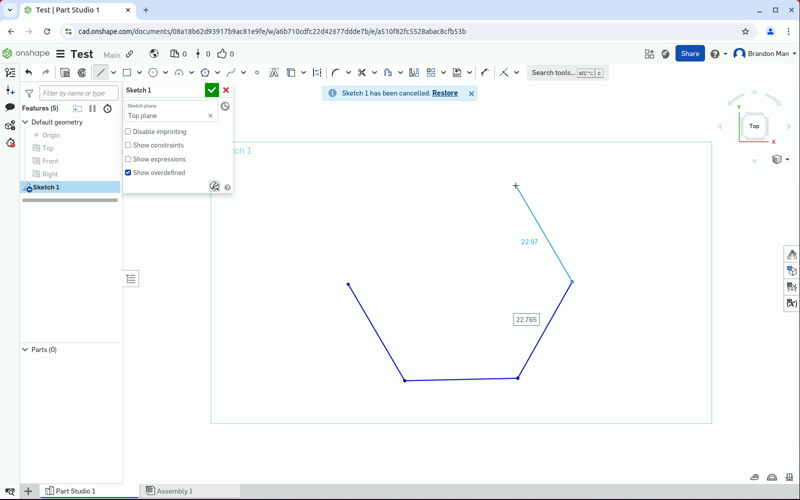
key_down(shift)
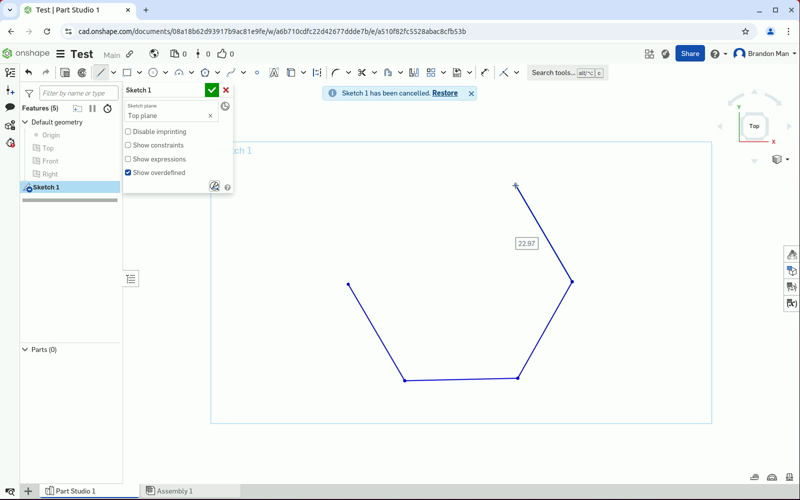
mouse_move(402, 187)
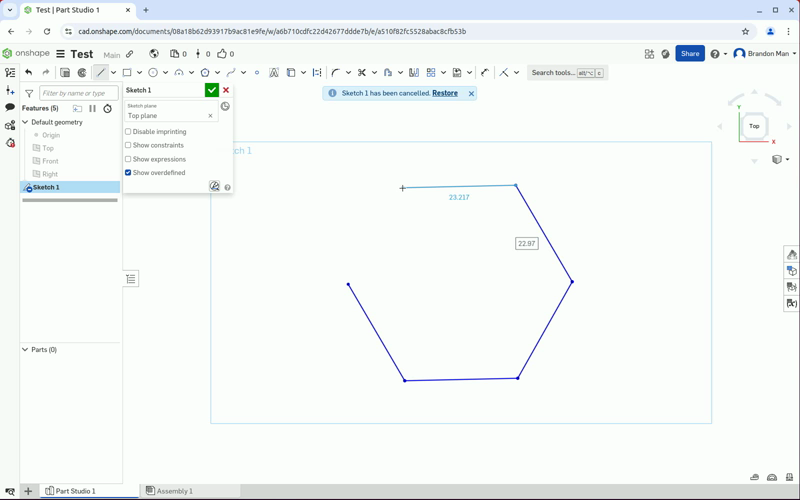
click(402, 187)
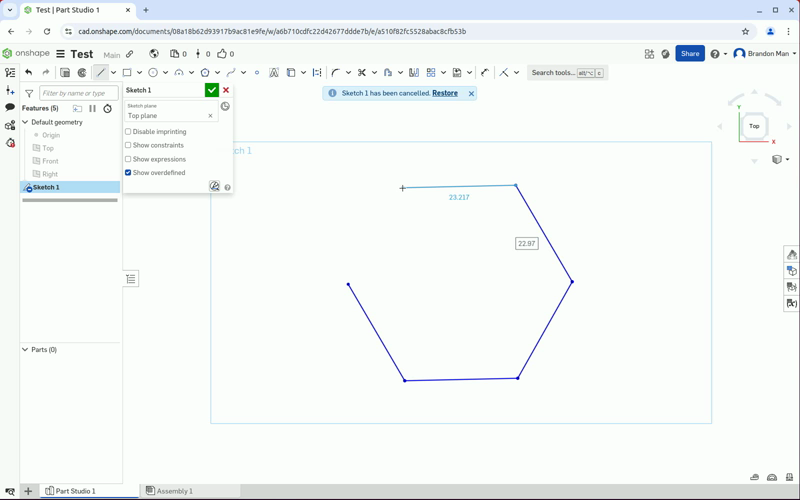
key_up(shift)
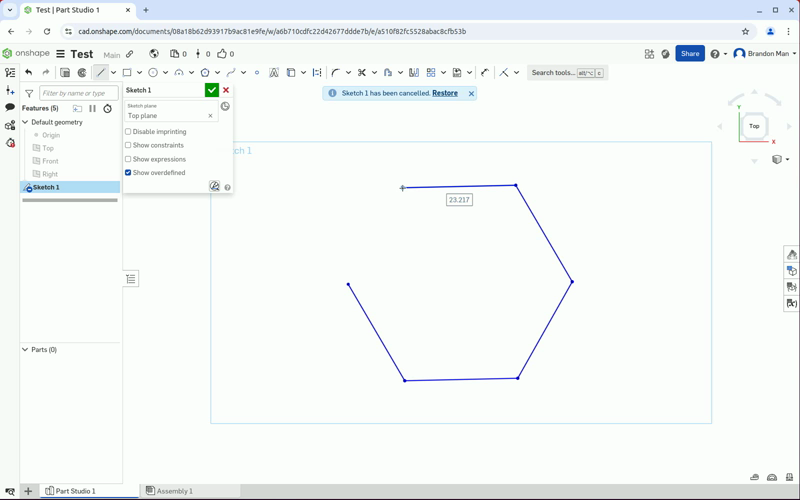
key_down(shift)
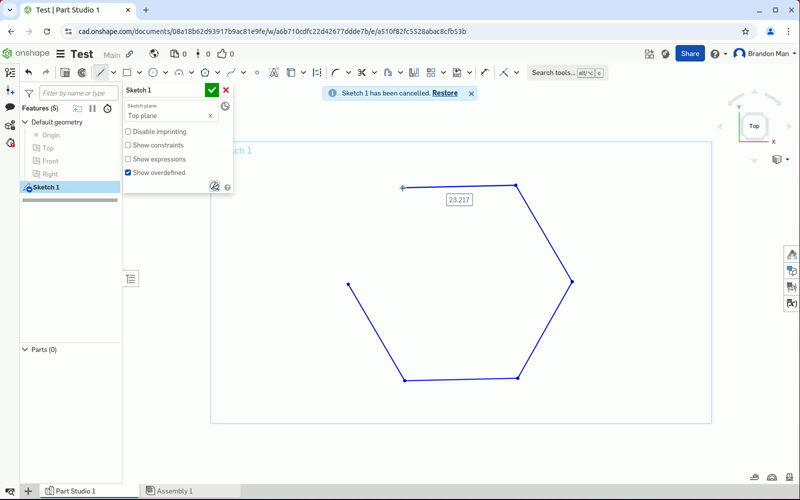
mouse_move(348, 284)
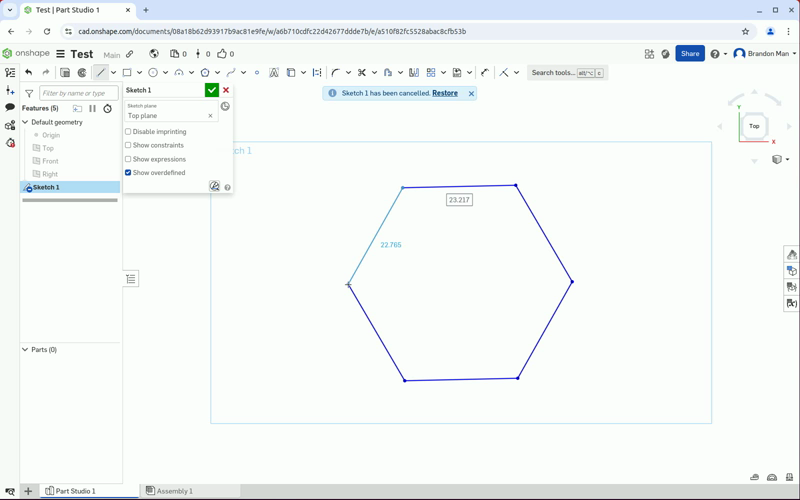
key_up(shift)
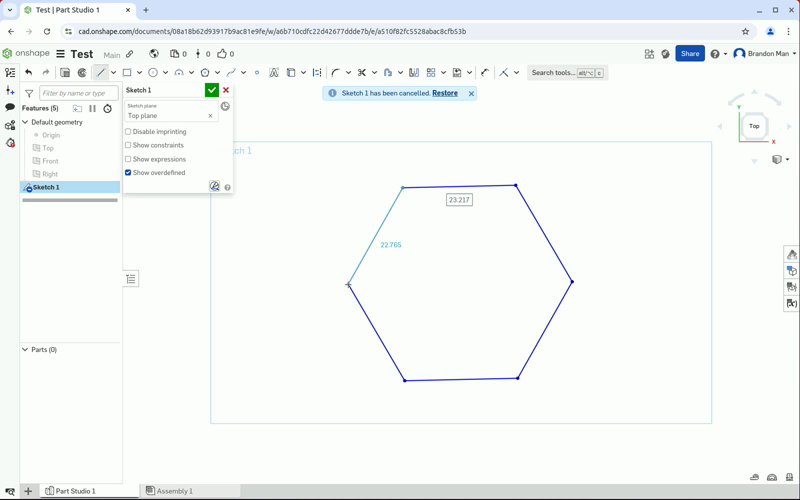
click(348, 284)
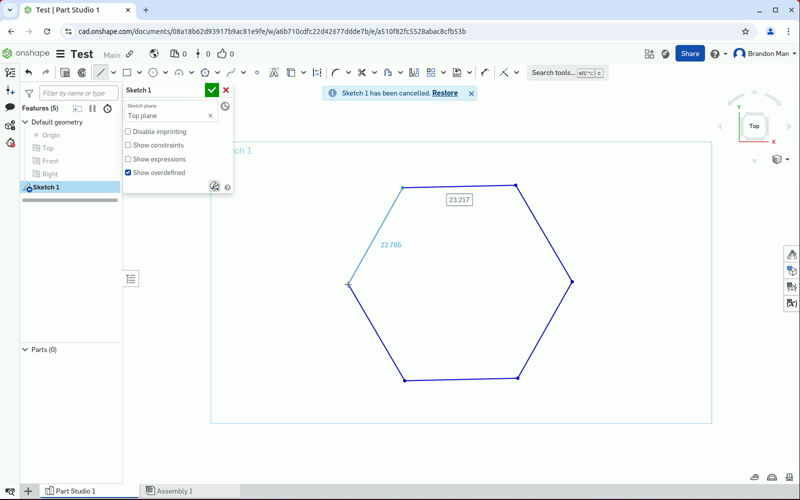
key(esc)
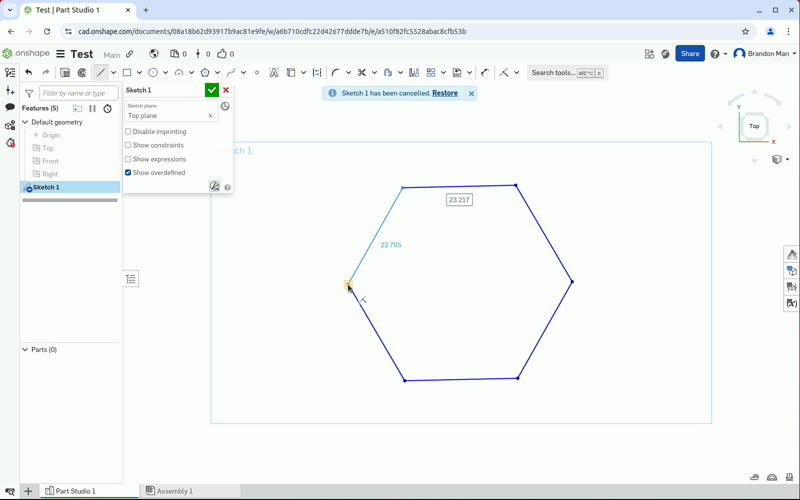
mouse_move(446, 252)
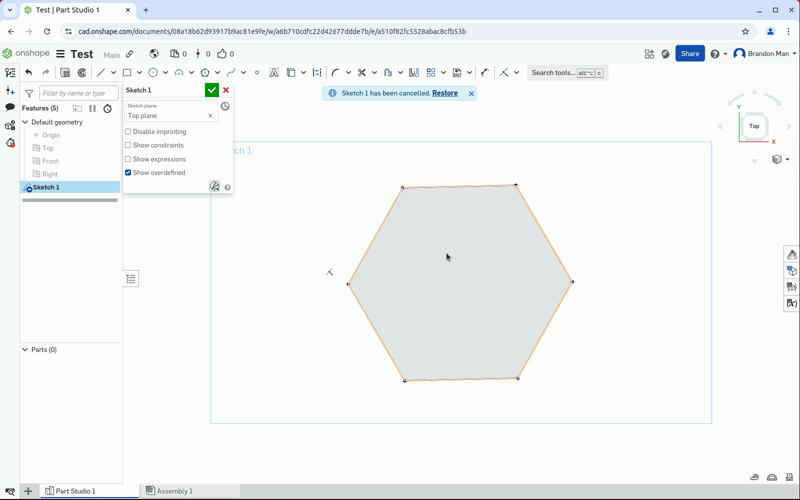
click(446, 252)
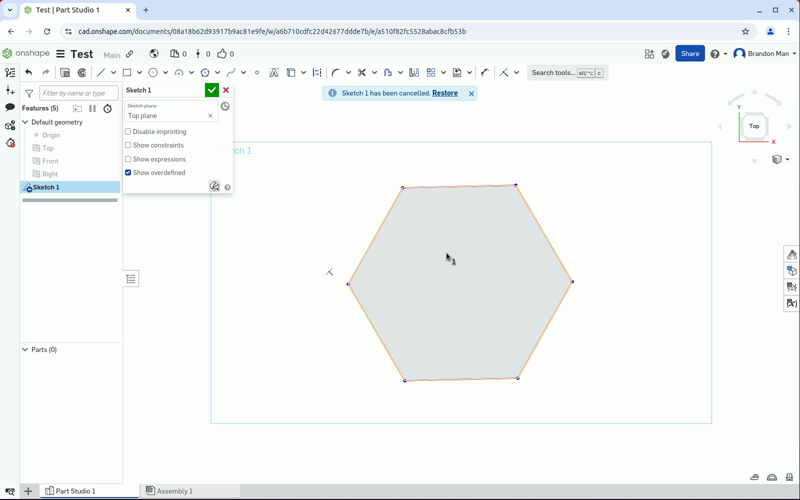
mouse_move(73, 352)
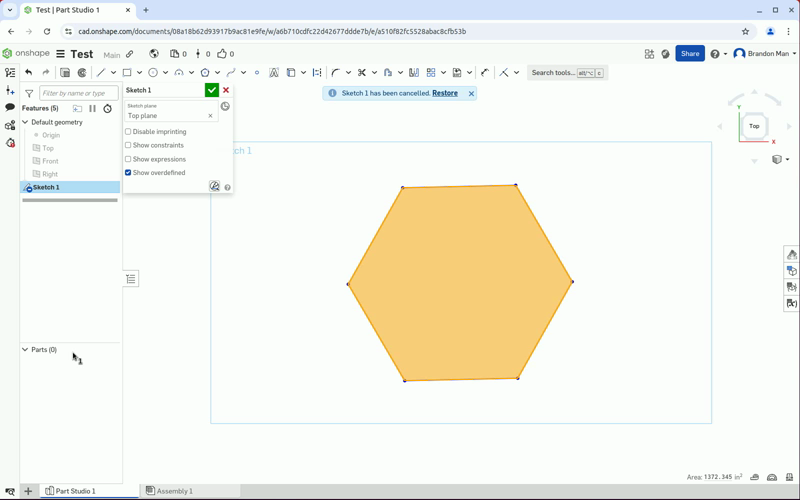
key(shift+y)
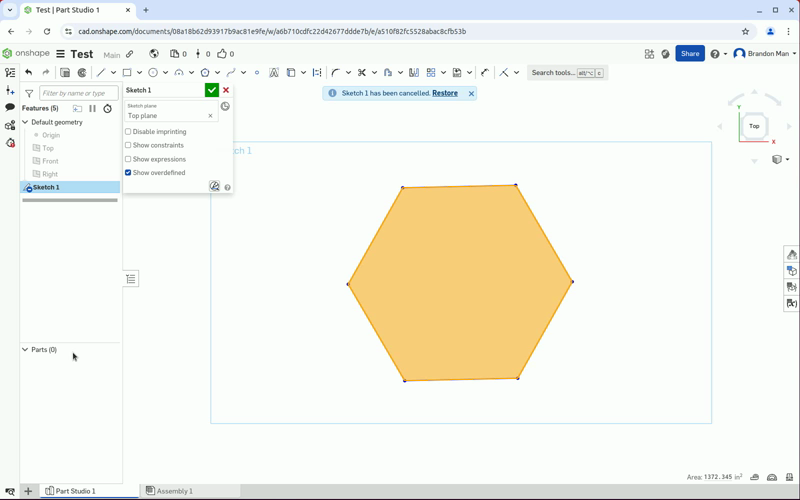
key(shift+e)
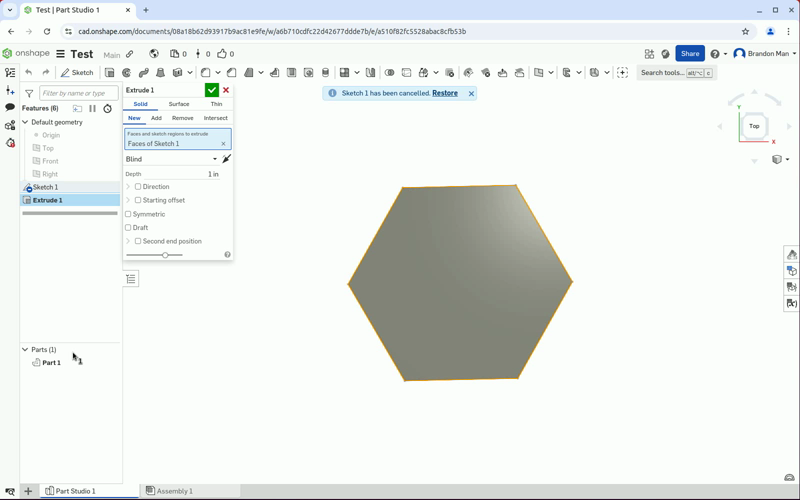
mouse_move(143, 106)
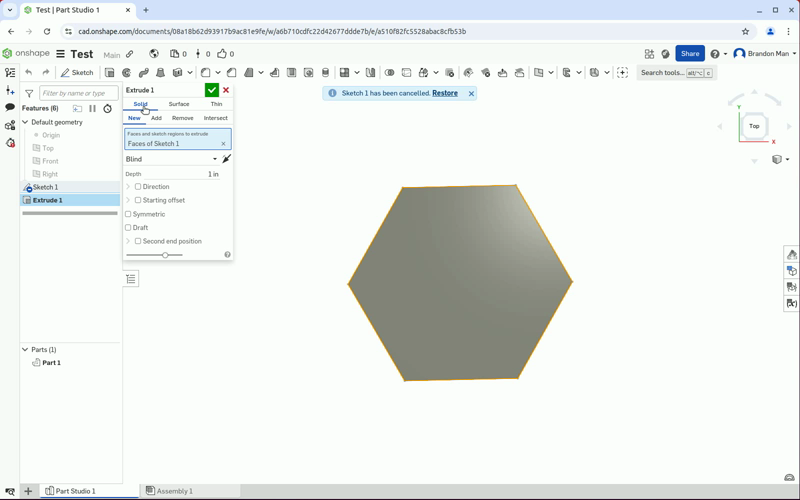
click(143, 106)
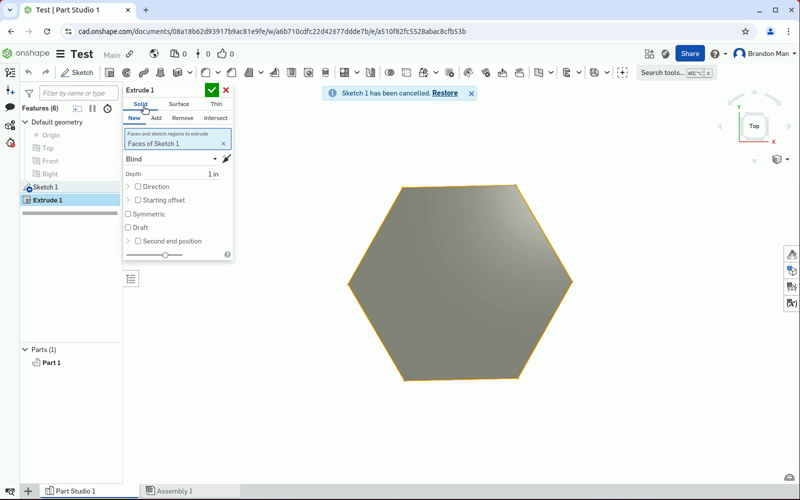
mouse_move(137, 120)
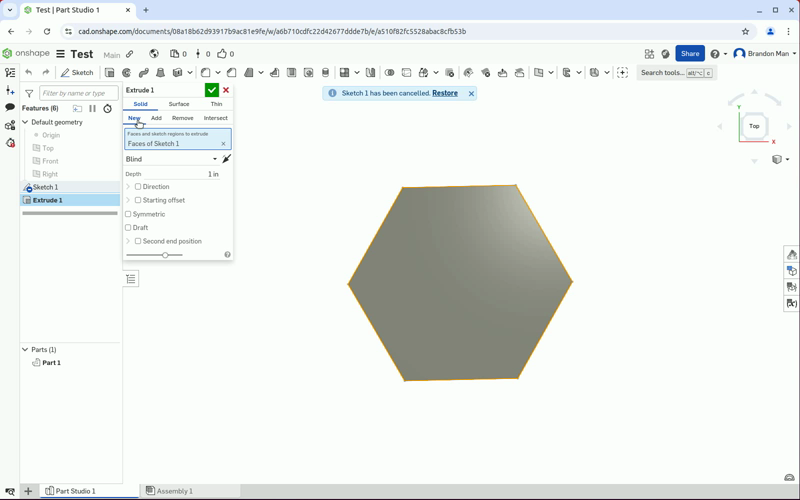
click(137, 120)
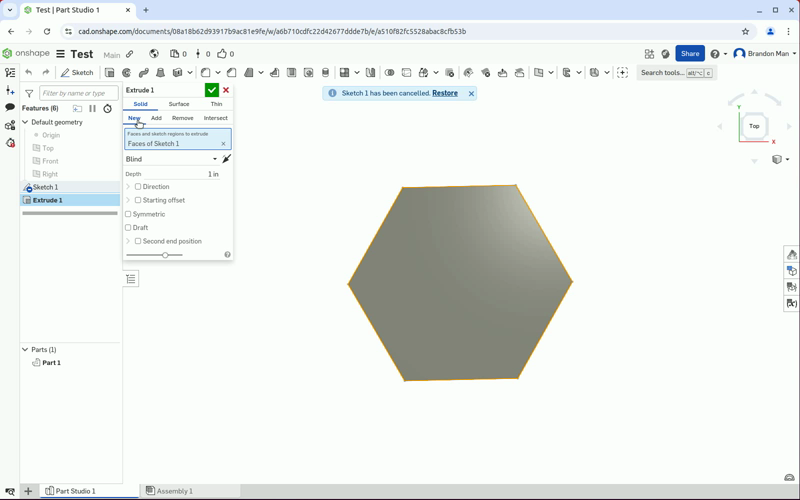
key(tab, 4)
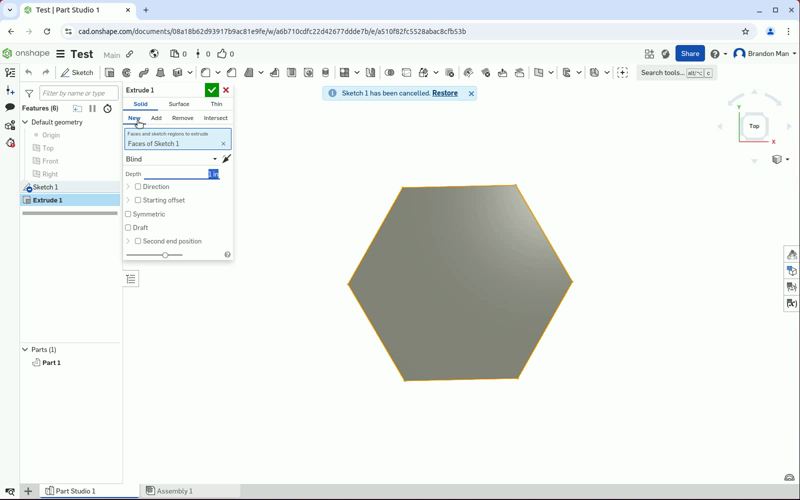
text(9.628)
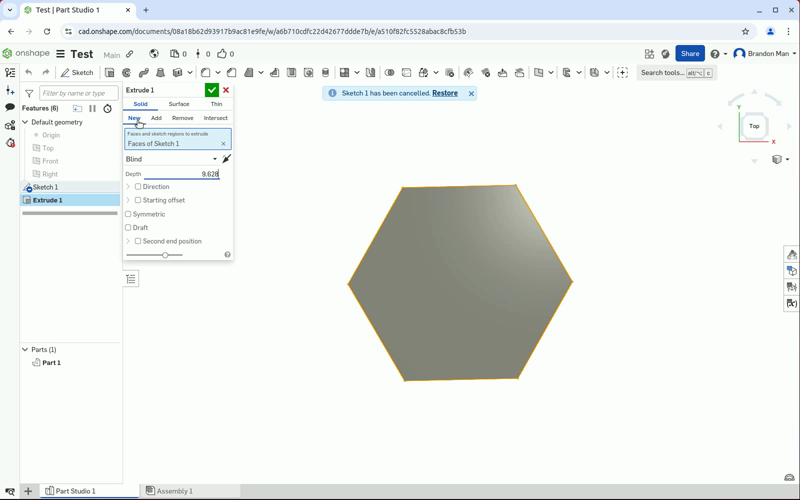
key(enter)
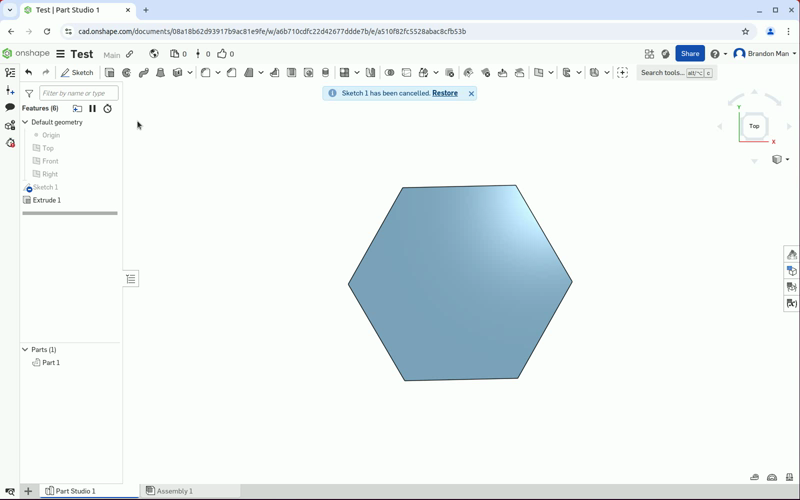
key(shift+h)
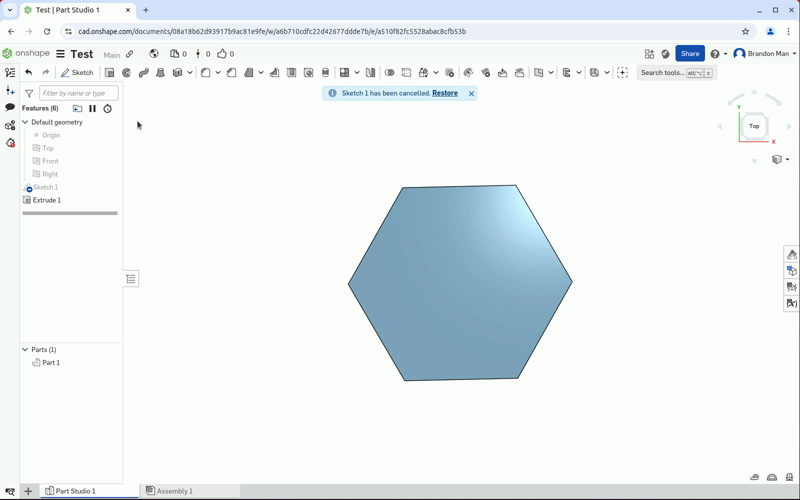
key(shift+h)
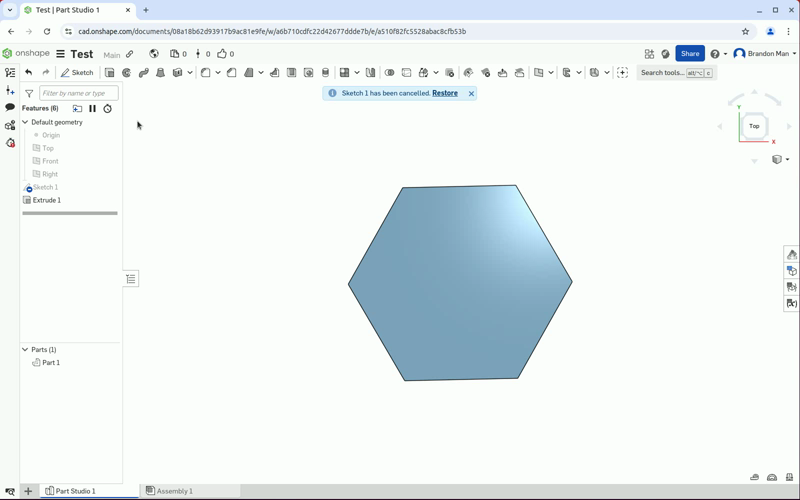
mouse_move(73, 189)
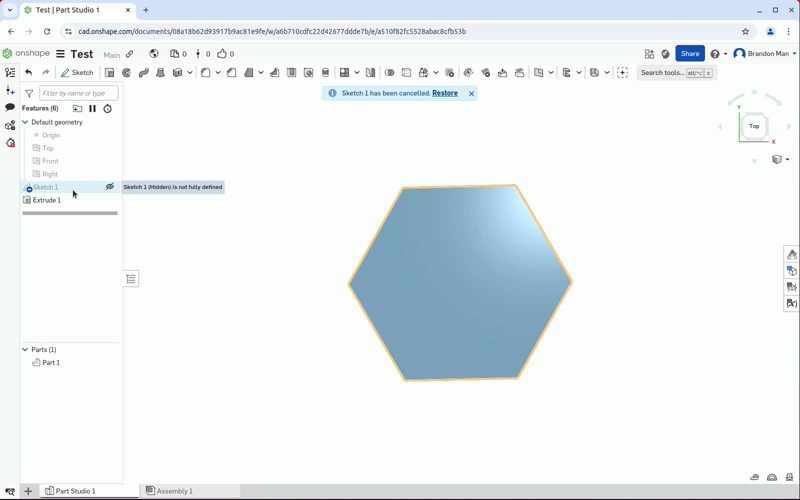
click(73, 189)
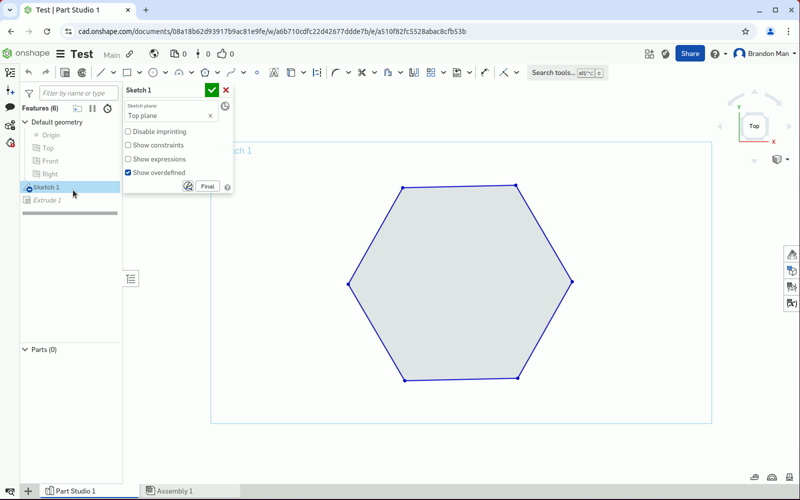
mouse_move(229, 92)
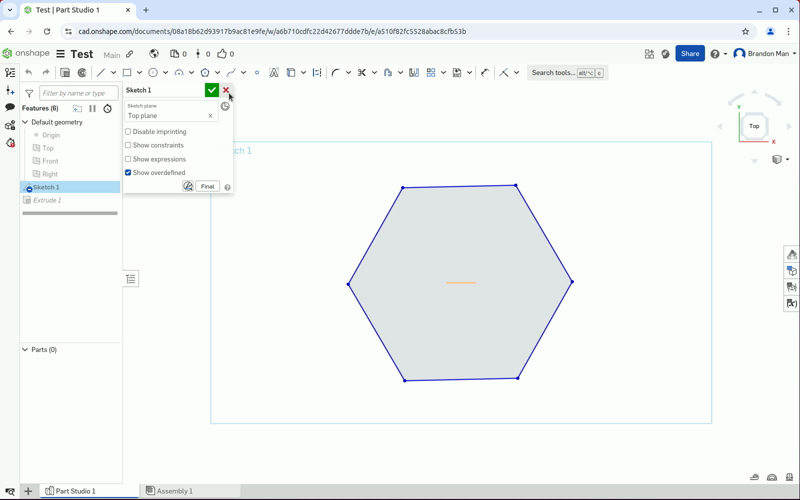
click(229, 92)
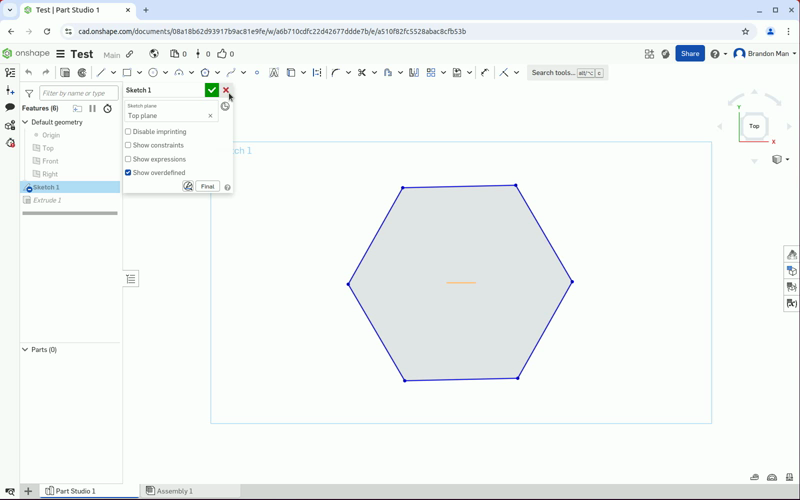
key(shift+s)
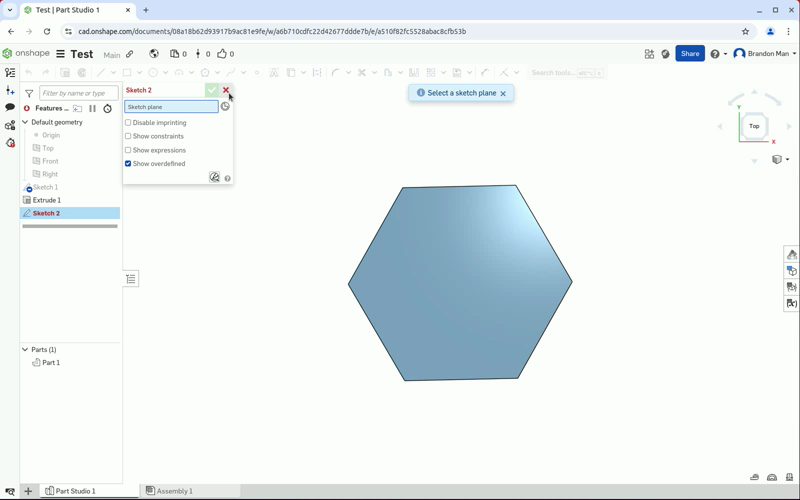
mouse_move(73, 150)
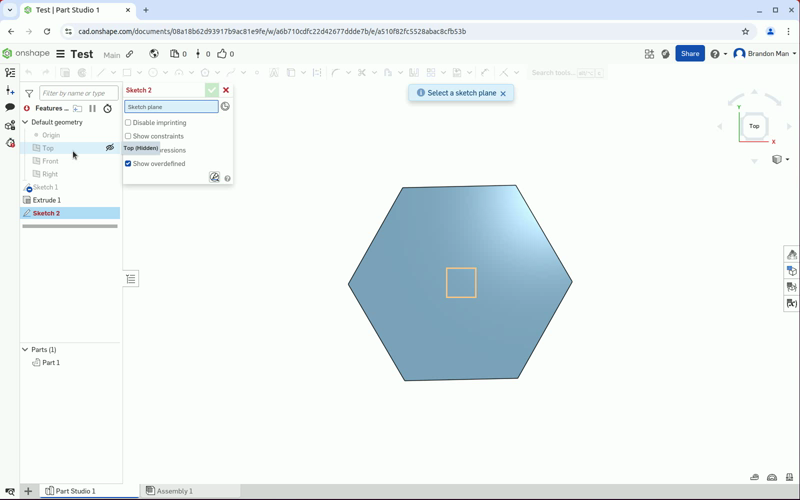
click(73, 150)
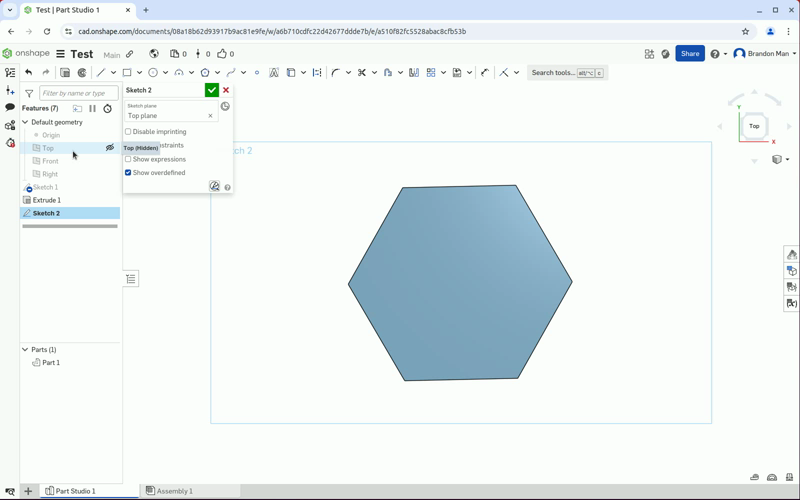
mouse_move(73, 352)
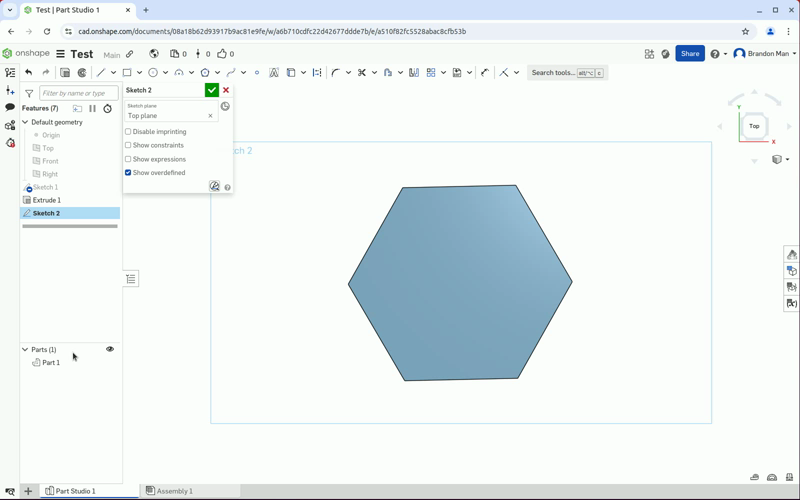
key(y)
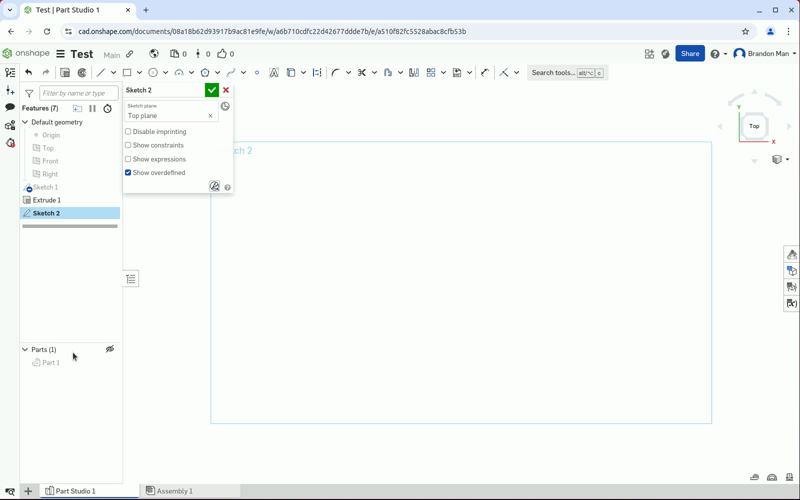
key(l)
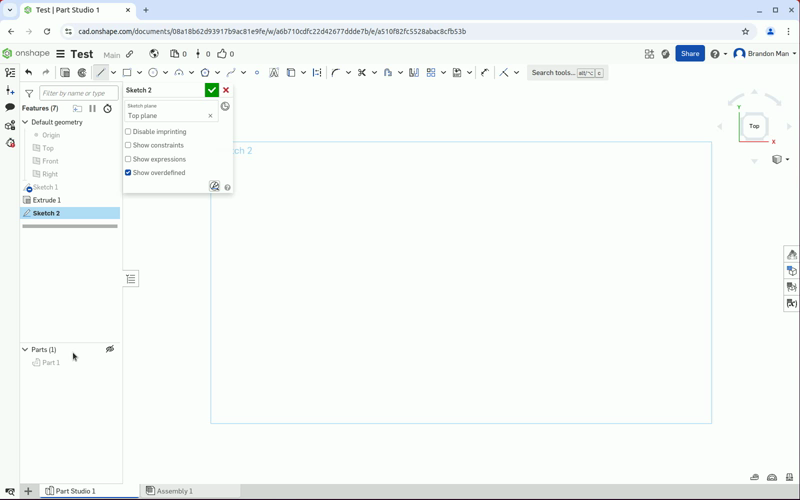
key_down(shift)
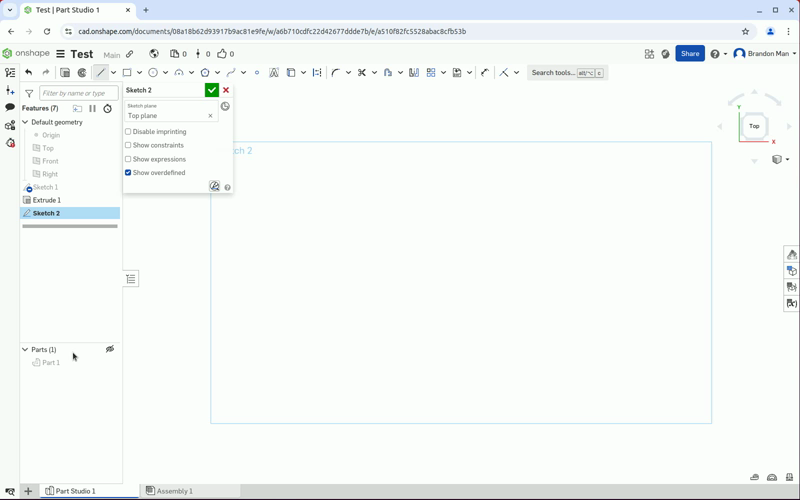
mouse_move(348, 284)
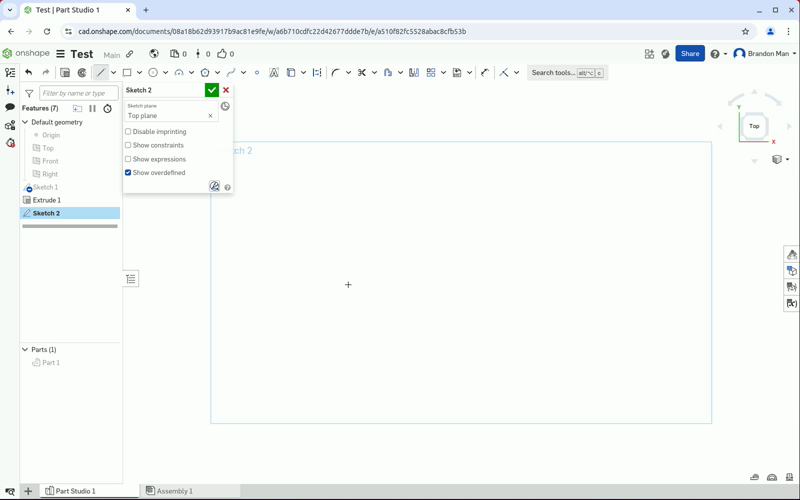
click(348, 284)
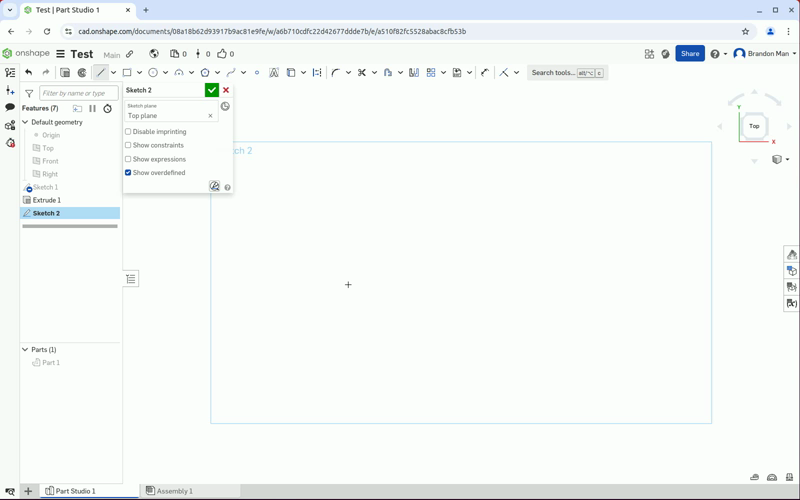
key_up(shift)
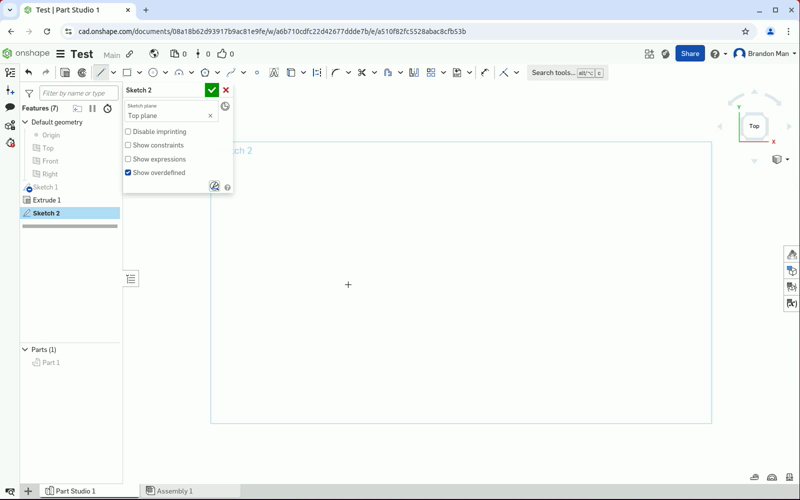
key_down(shift)
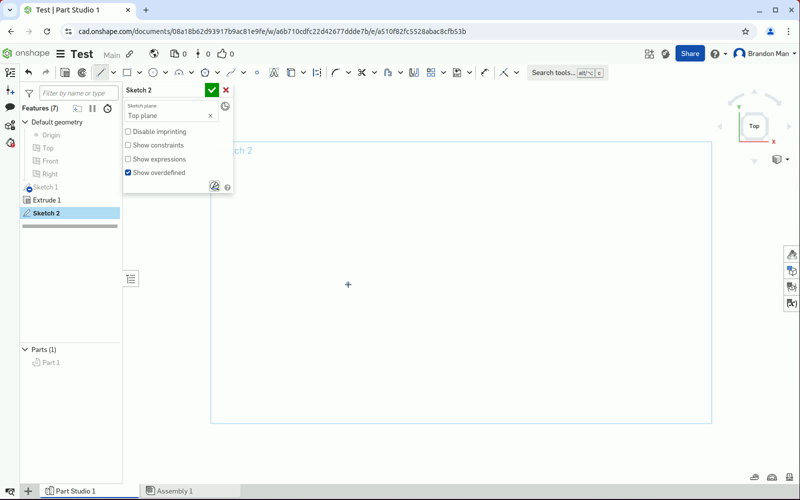
mouse_move(404, 380)
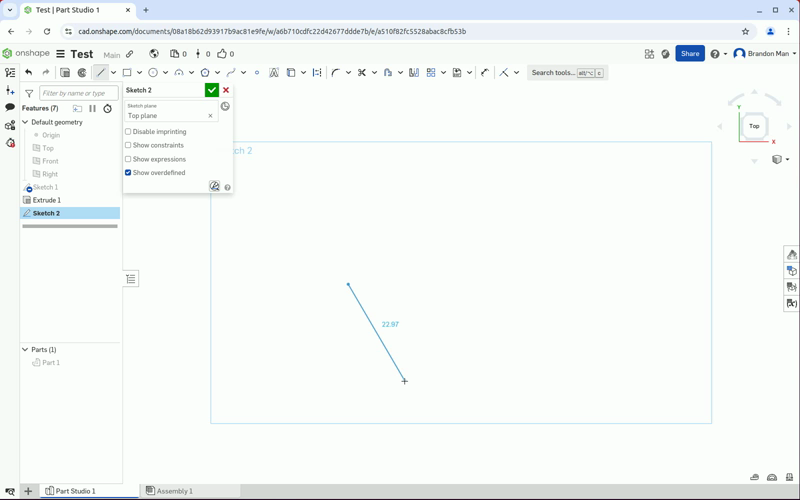
click(404, 380)
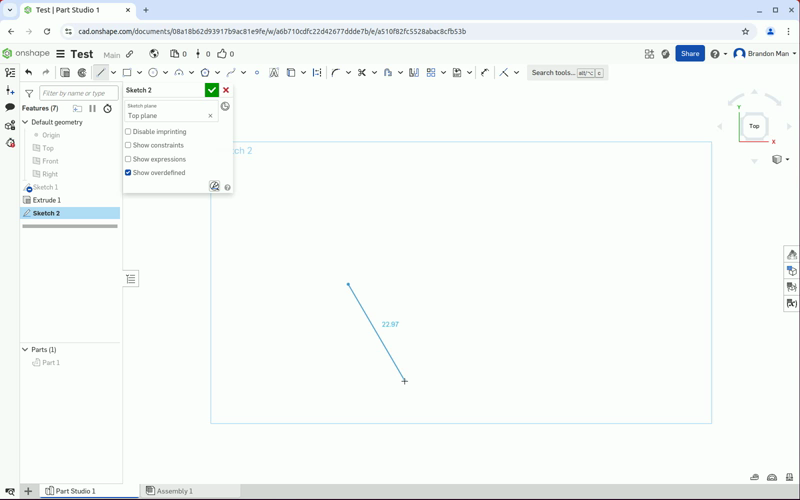
key_up(shift)
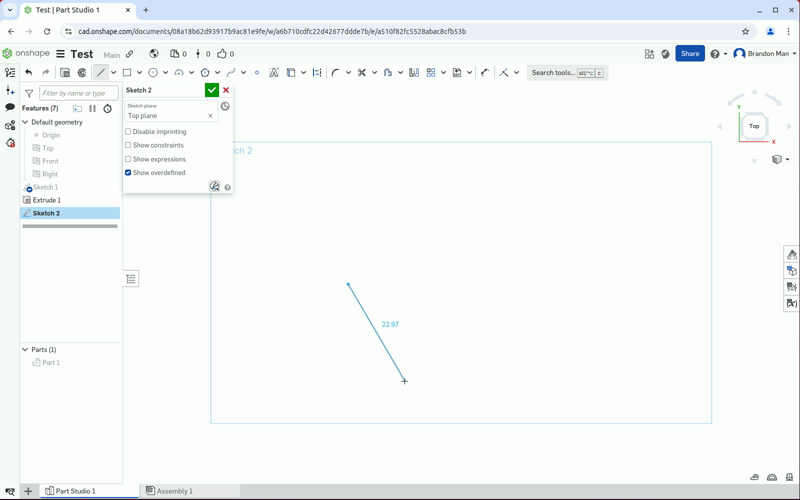
key_down(shift)
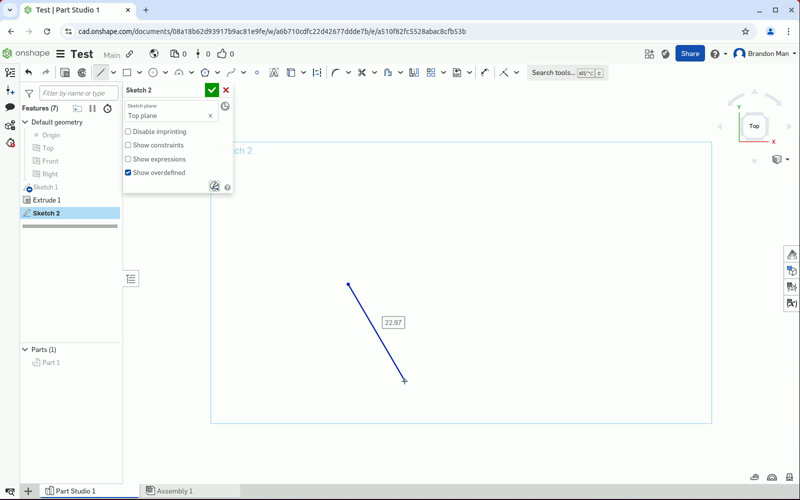
mouse_move(517, 378)
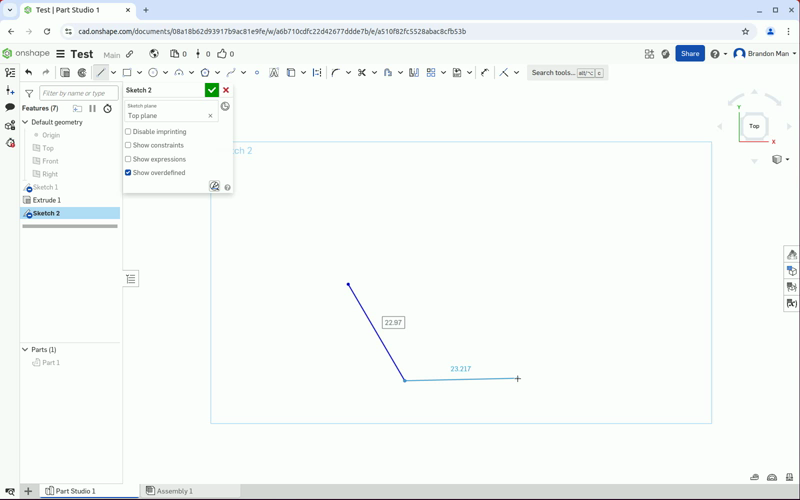
click(517, 378)
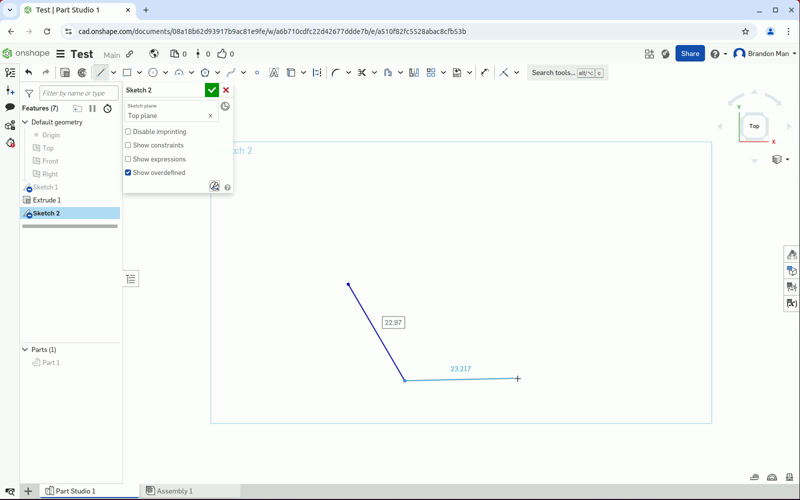
key_up(shift)
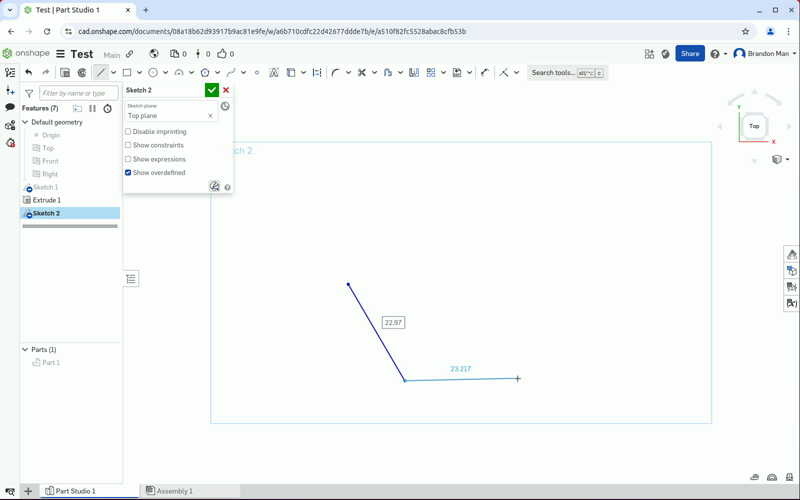
key_down(shift)
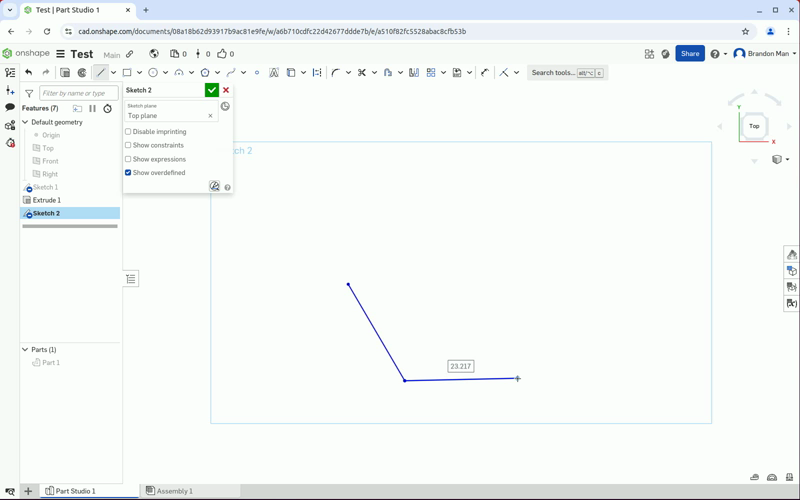
mouse_move(572, 281)
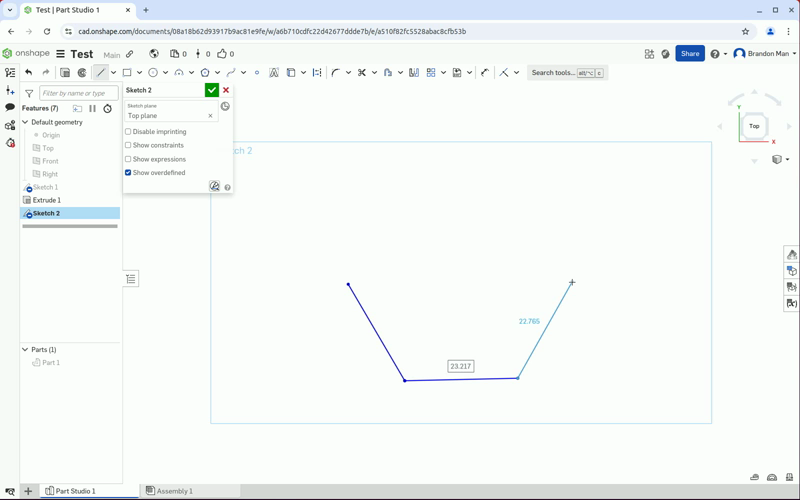
click(572, 281)
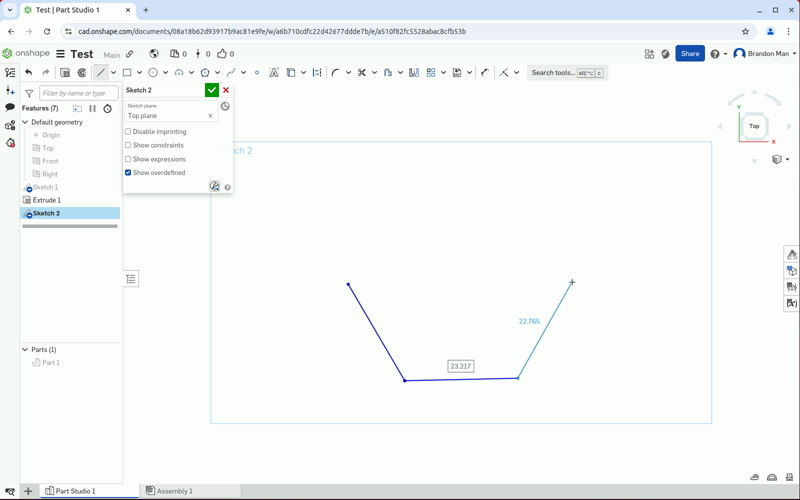
key_up(shift)
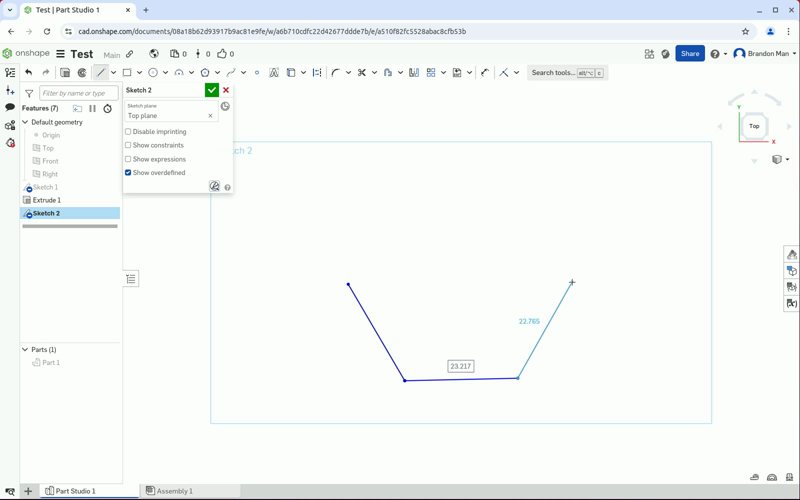
key_down(shift)
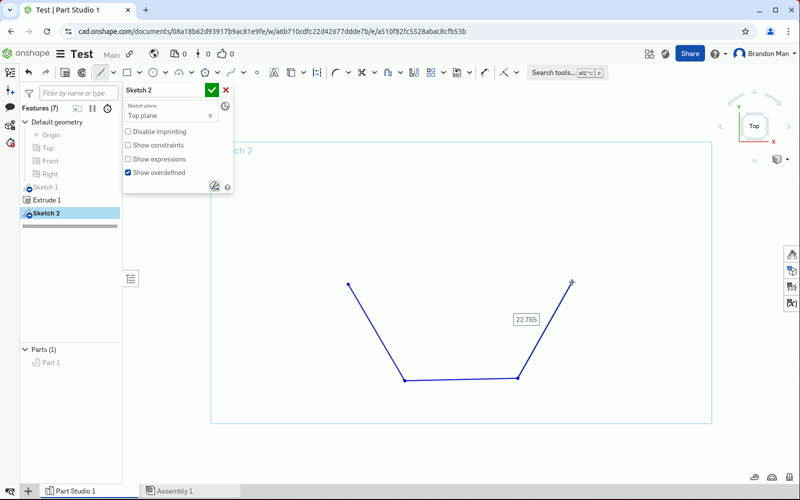
mouse_move(515, 185)
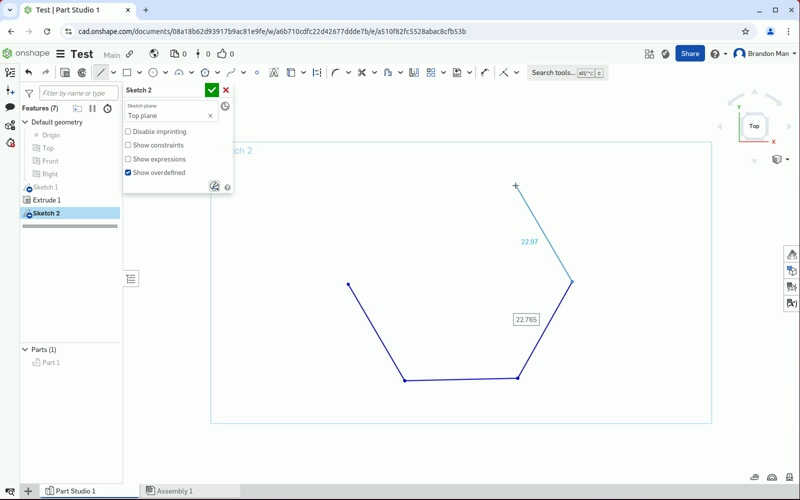
click(515, 185)
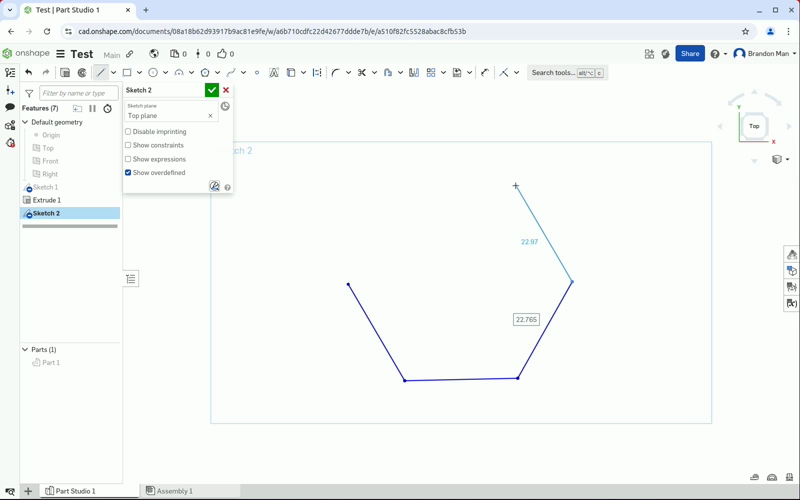
key_up(shift)
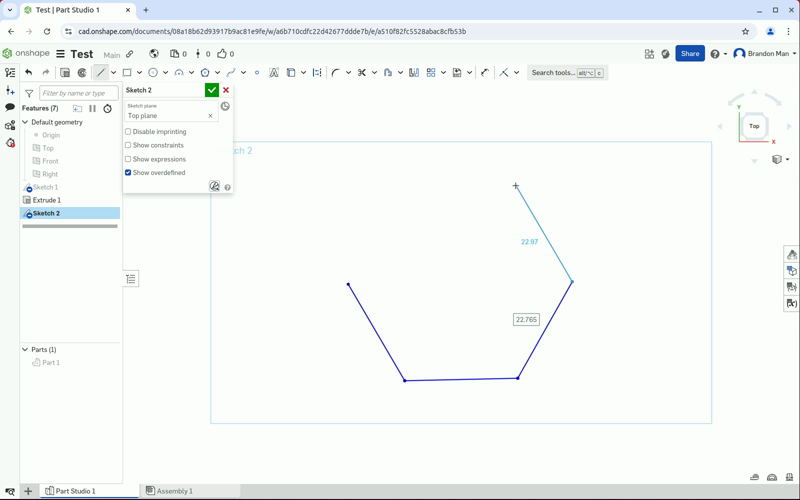
key_down(shift)
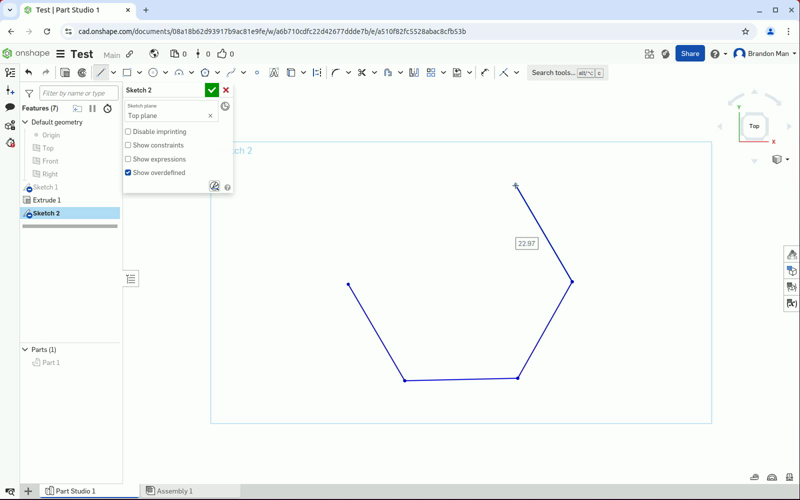
mouse_move(402, 187)
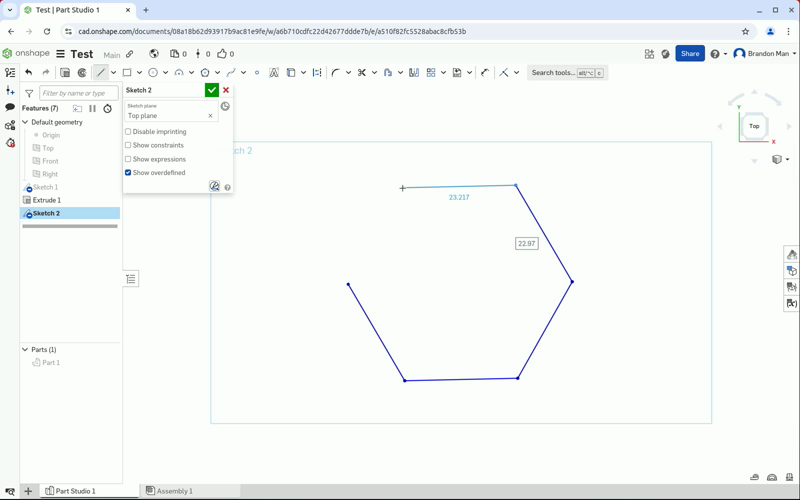
click(402, 187)
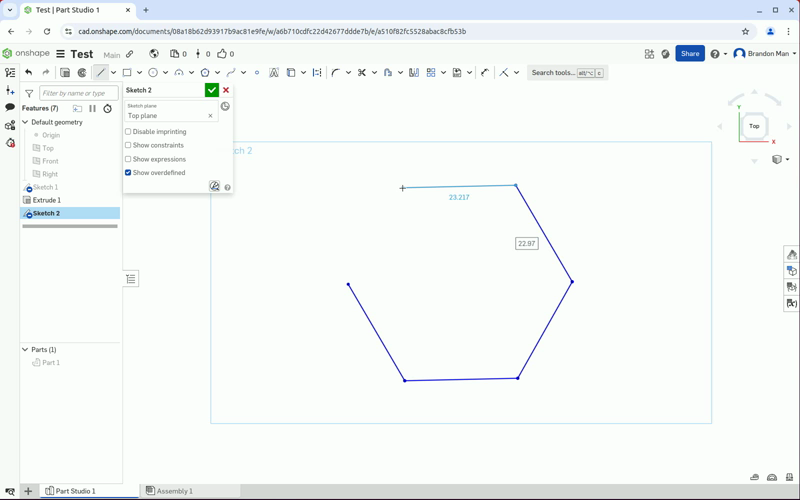
key_up(shift)
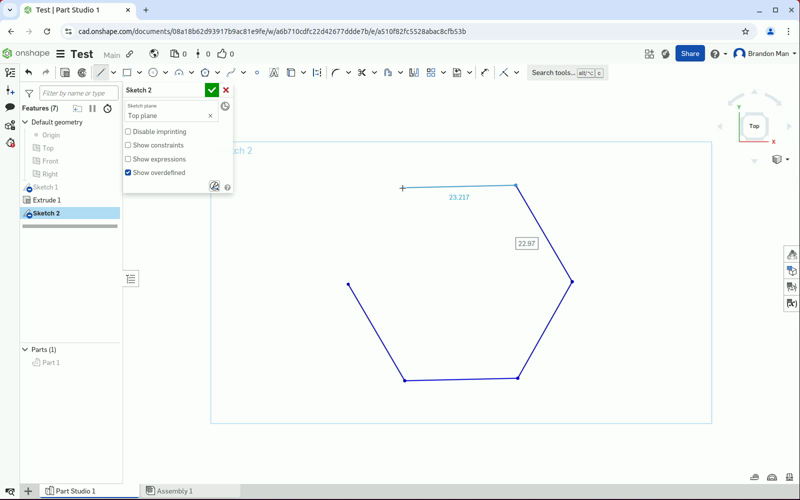
key_down(shift)
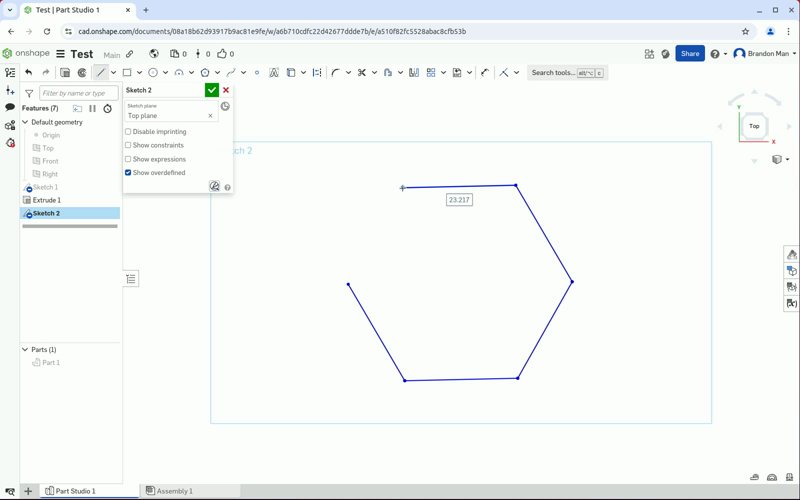
mouse_move(348, 284)
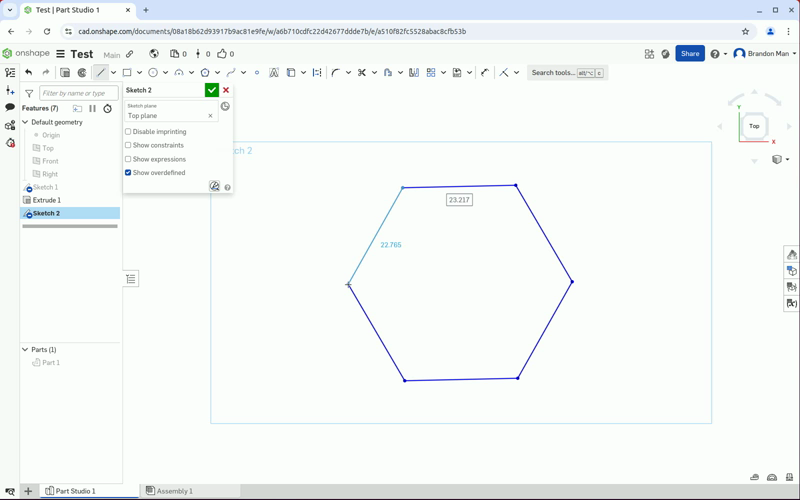
key_up(shift)
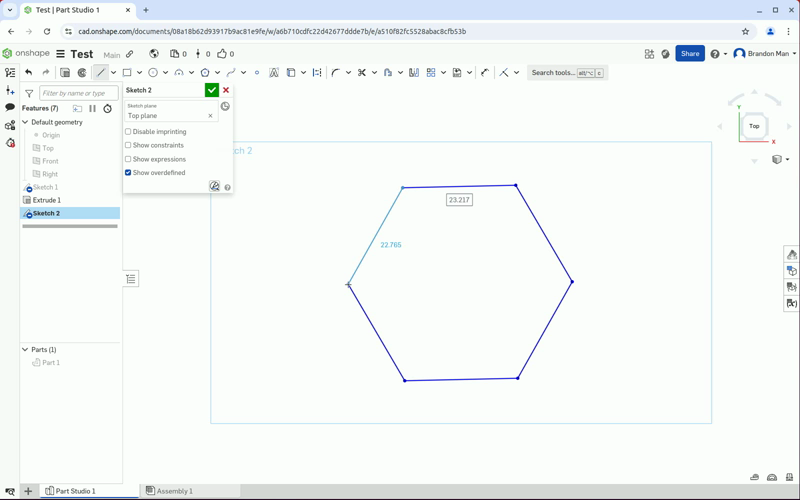
click(348, 284)
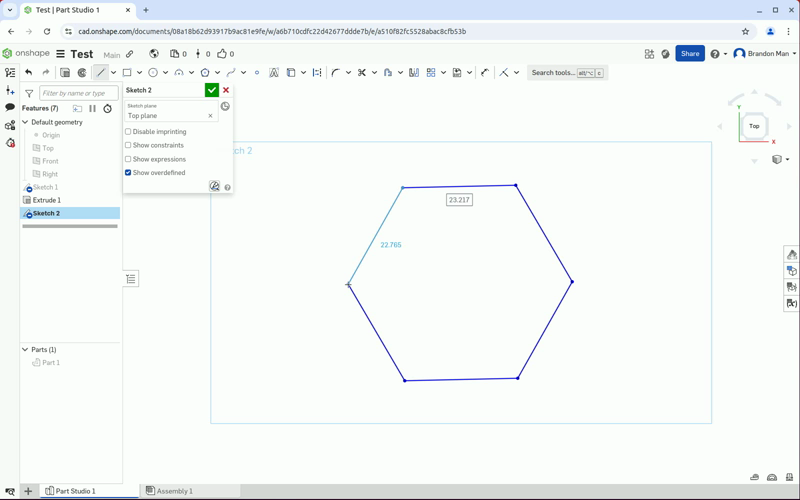
key(esc)
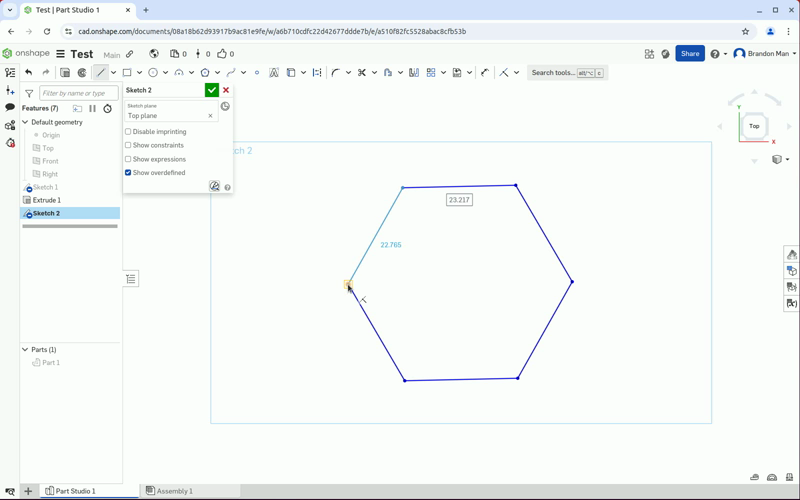
mouse_move(452, 344)
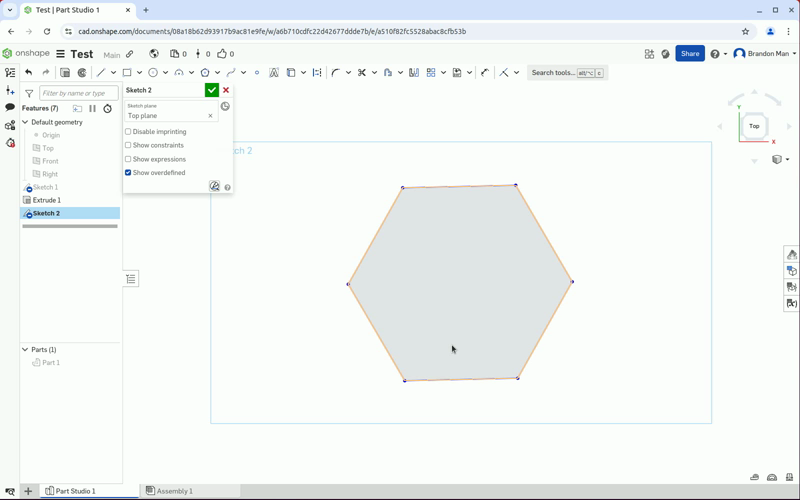
click(452, 344)
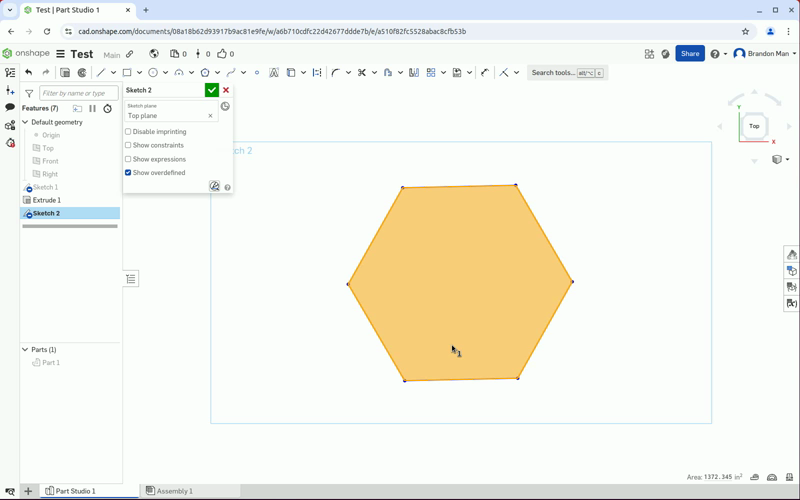
mouse_move(73, 352)
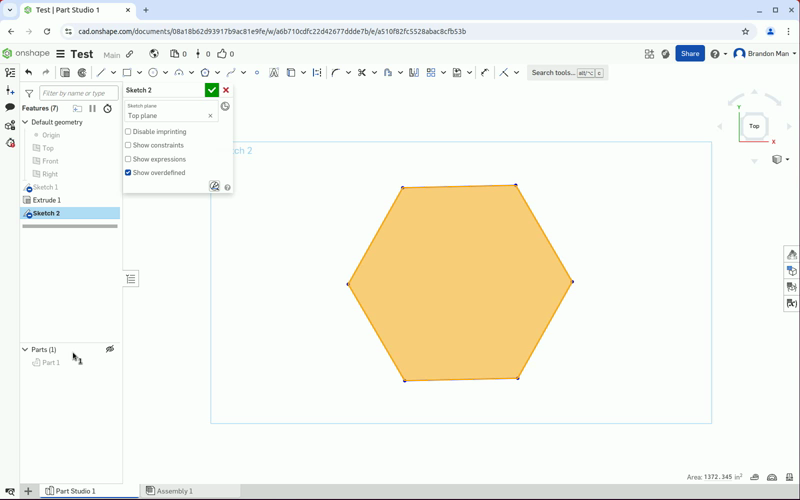
key(shift+y)
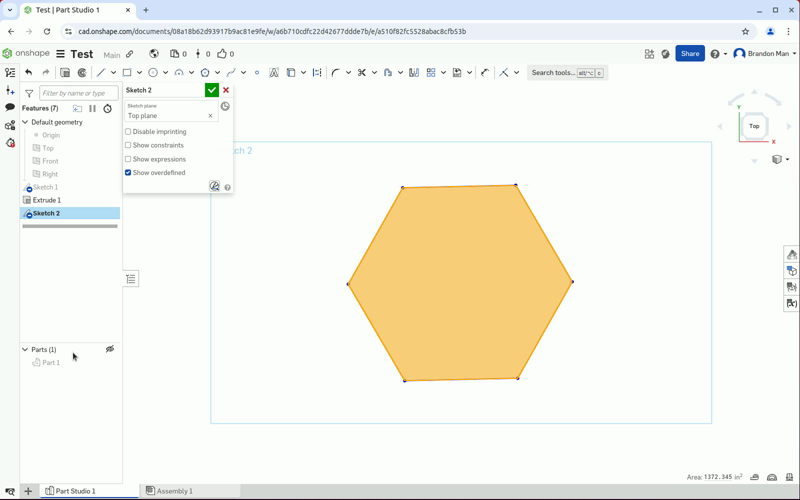
key(shift+e)
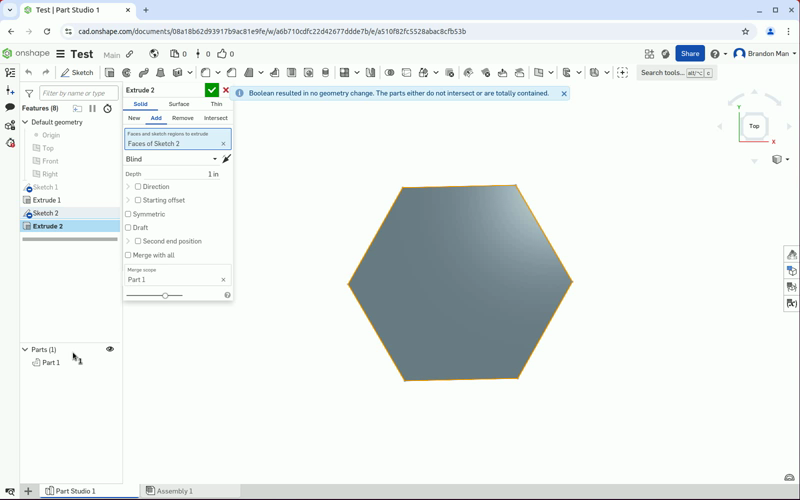
mouse_move(143, 106)
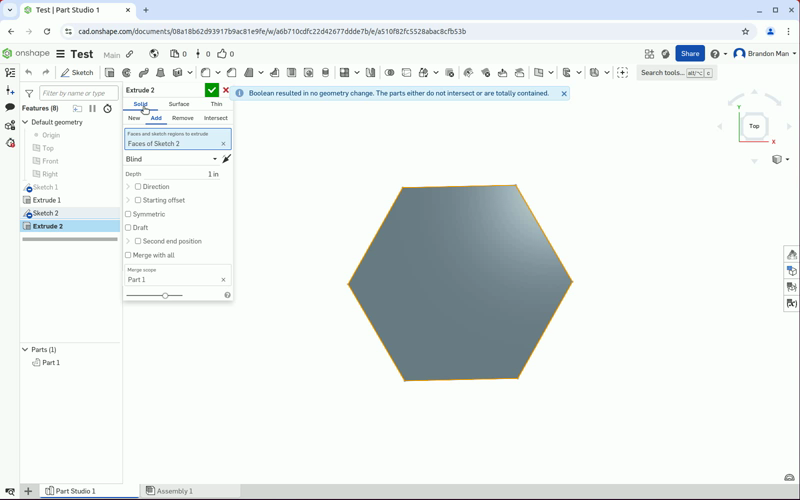
click(143, 106)
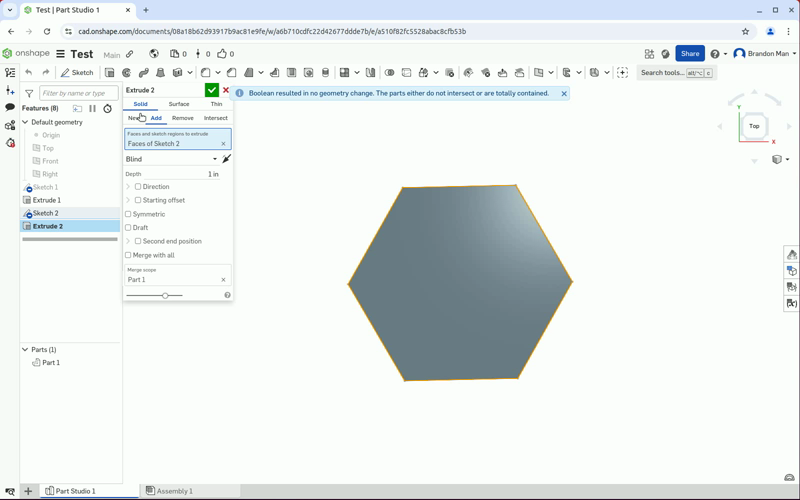
mouse_move(137, 120)
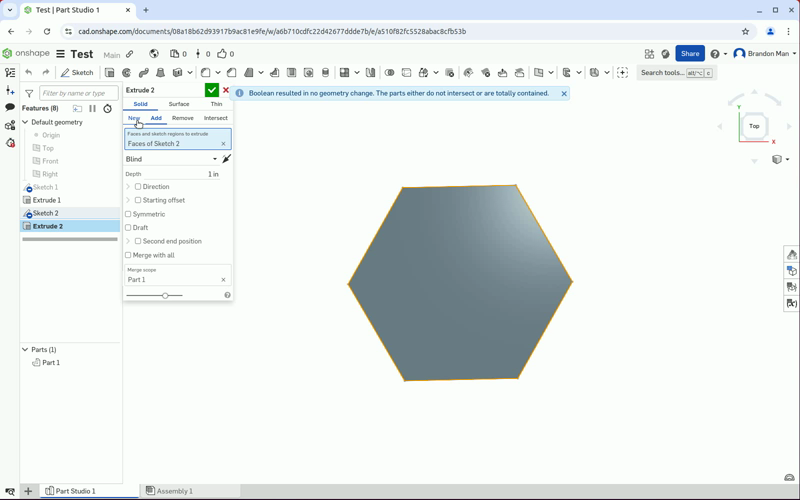
click(137, 120)
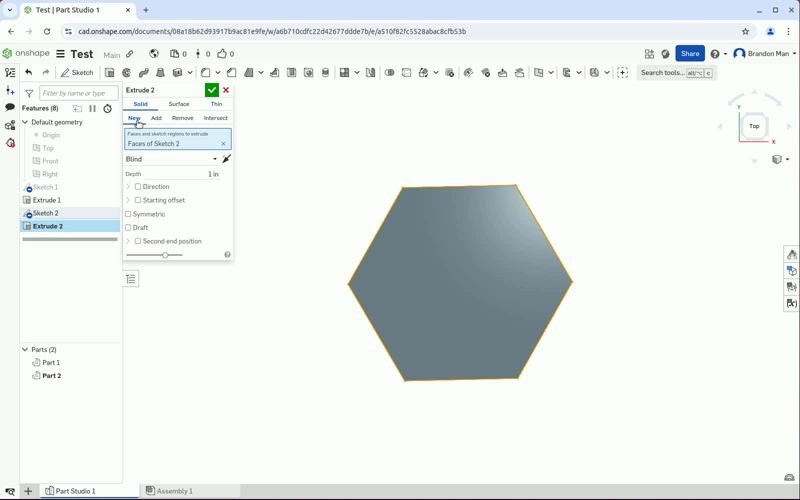
key(tab, 4)
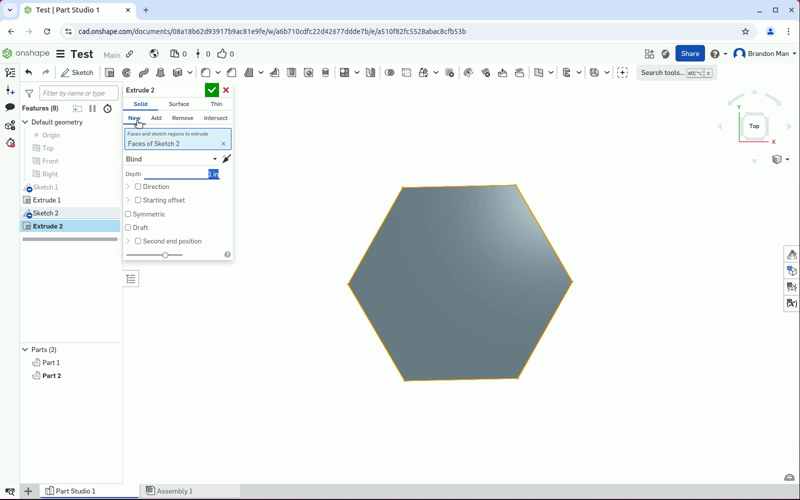
text(9.628)
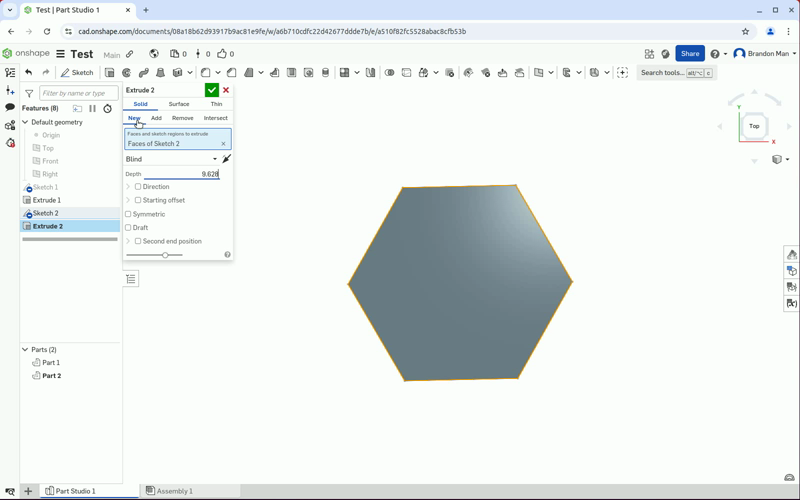
key(enter)
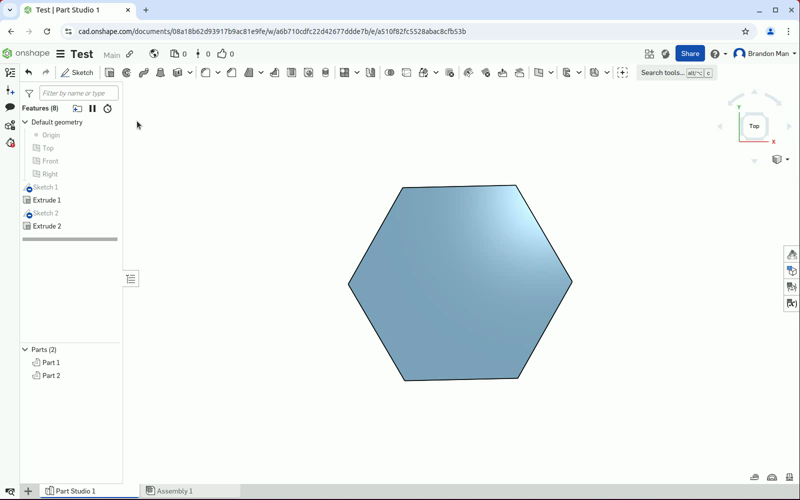
key(shift+h)
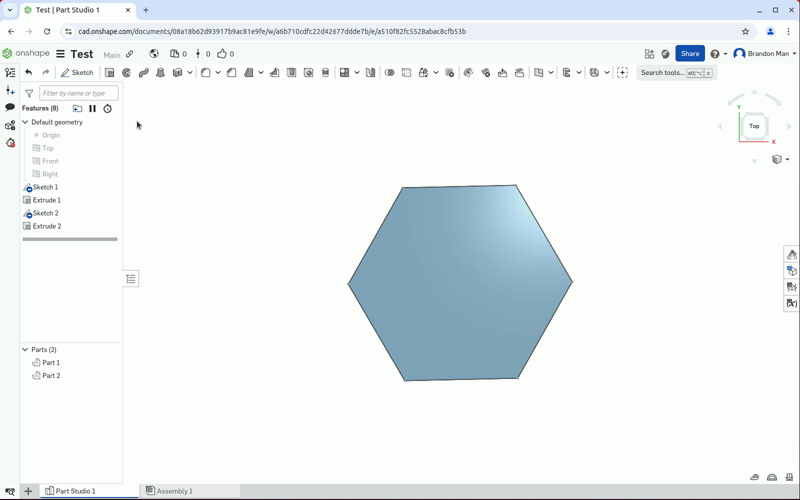
key(shift+h)
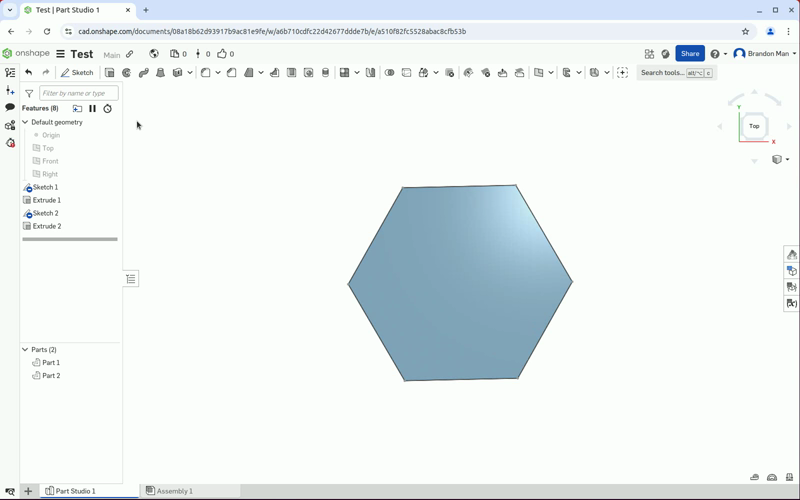
key(shift+7)
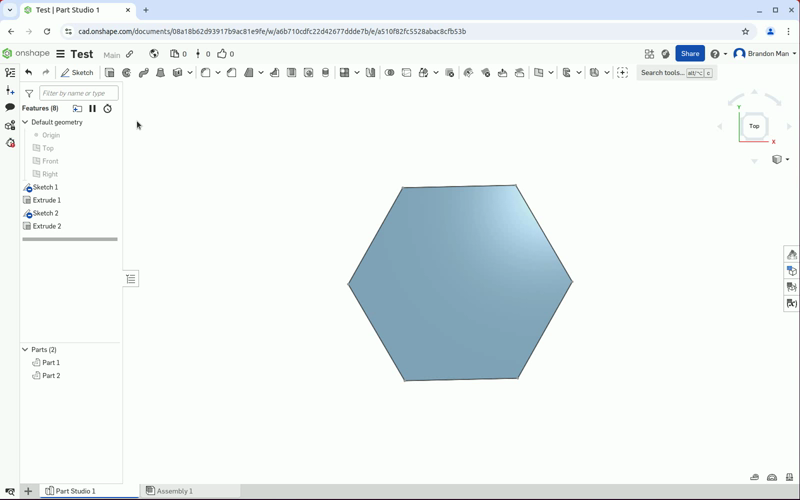
key(up, 3)
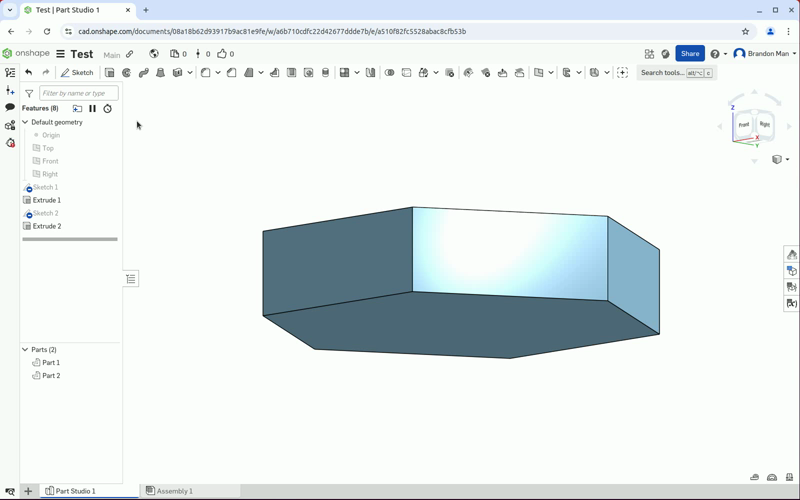
key(left, 3)
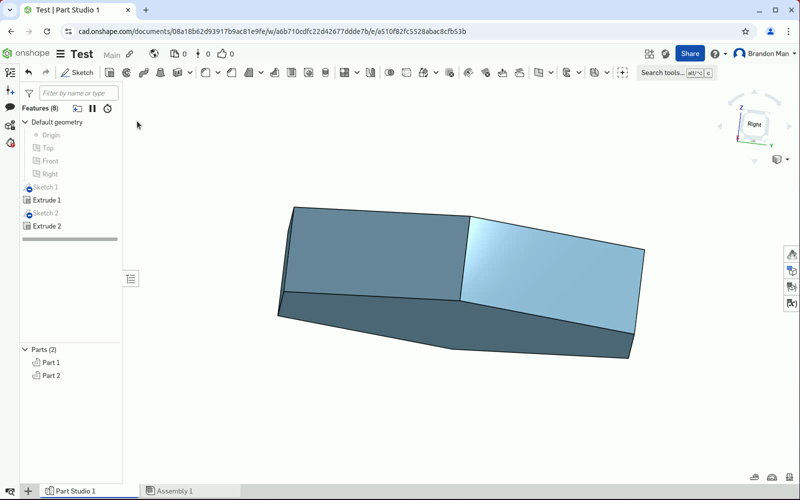
key(right, 3)
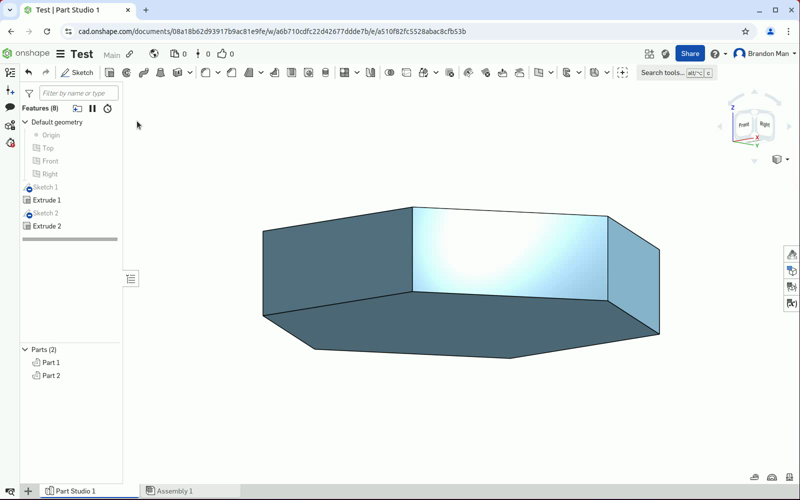
key(down, 3)
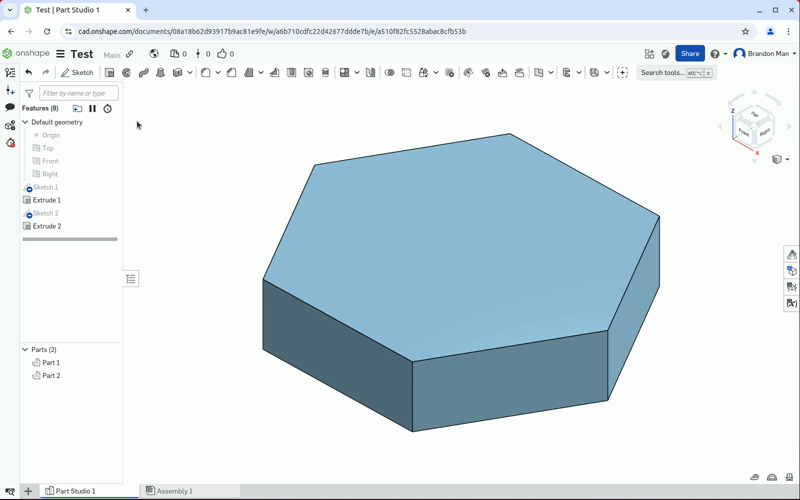
mouse_move(73, 189)
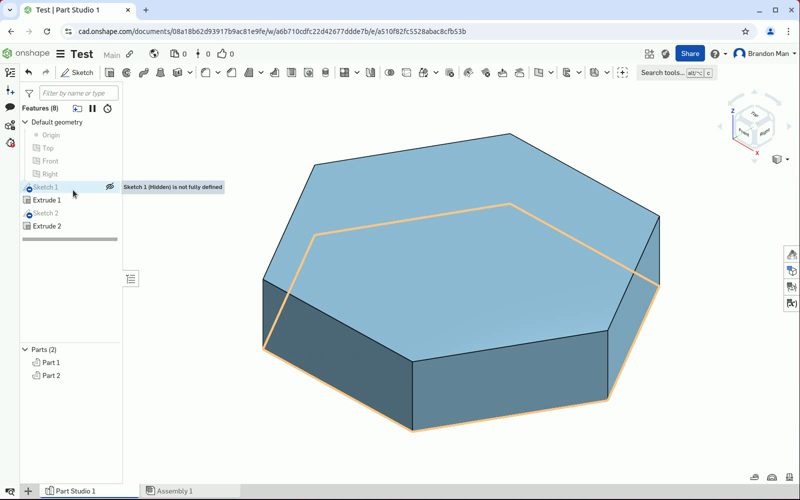
click(73, 189)